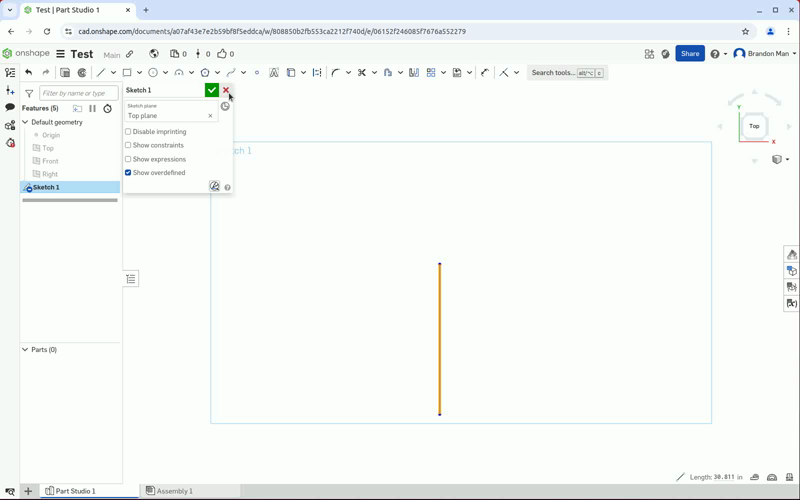
key(shift+h)
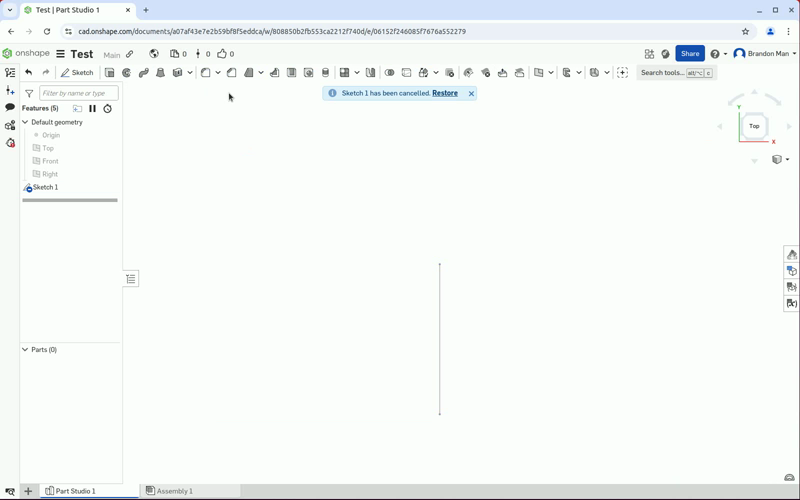
key(shift+s)
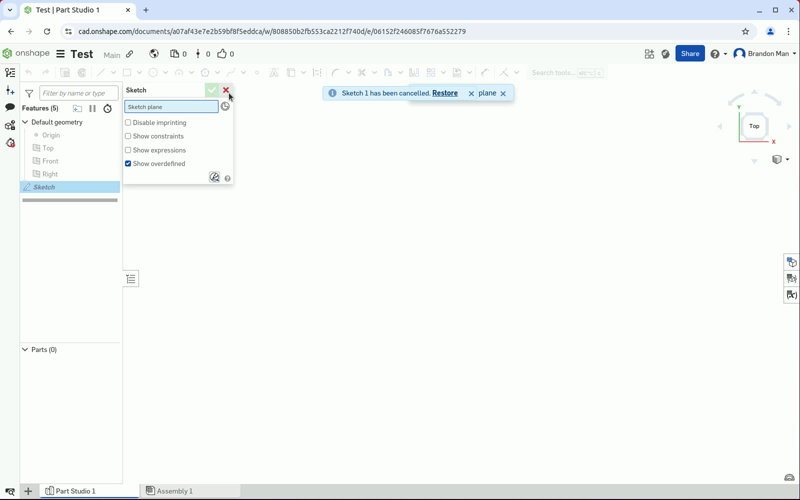
mouse_move(73, 150)
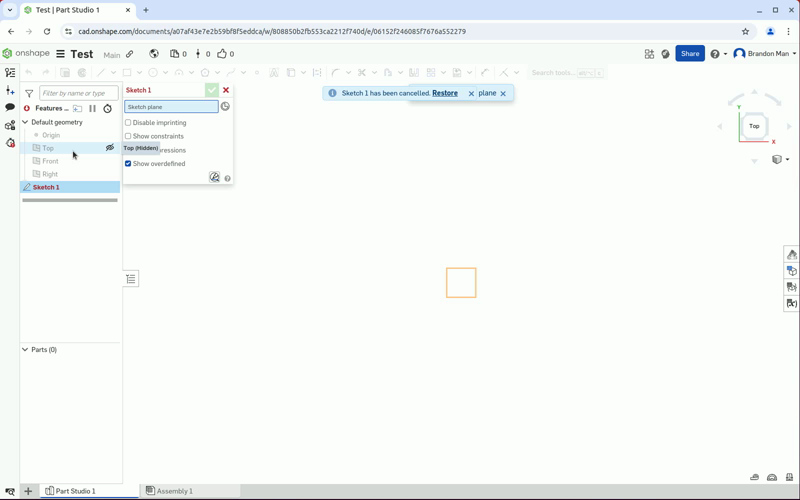
click(73, 150)
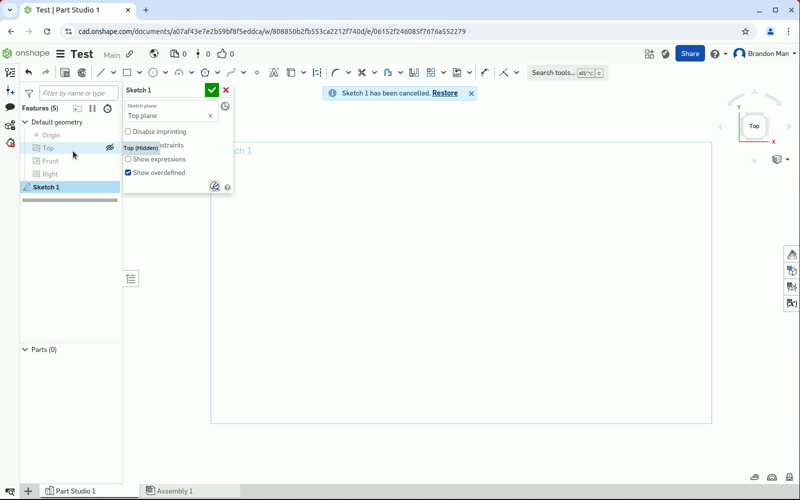
mouse_move(73, 352)
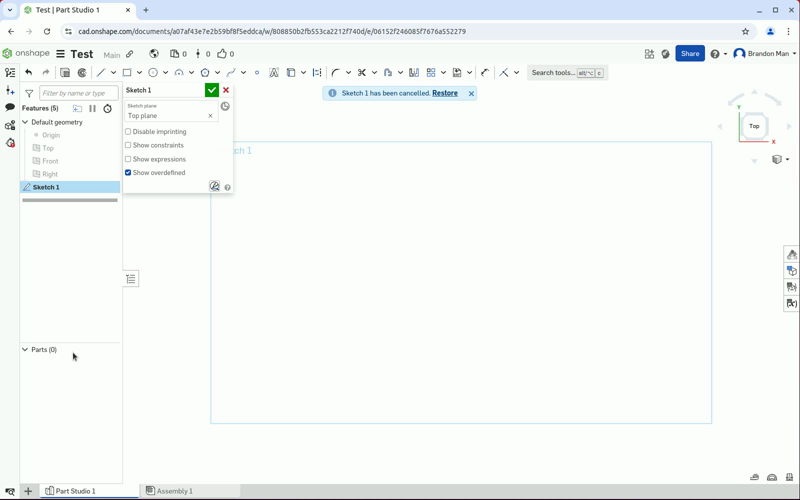
key(y)
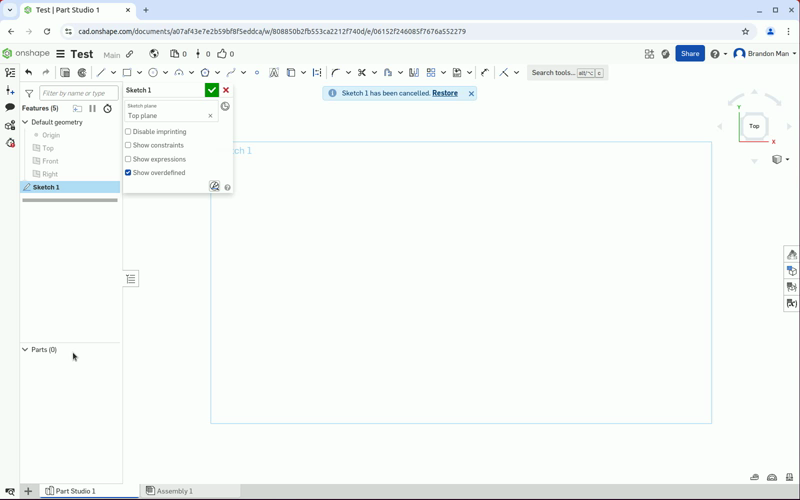
key(l)
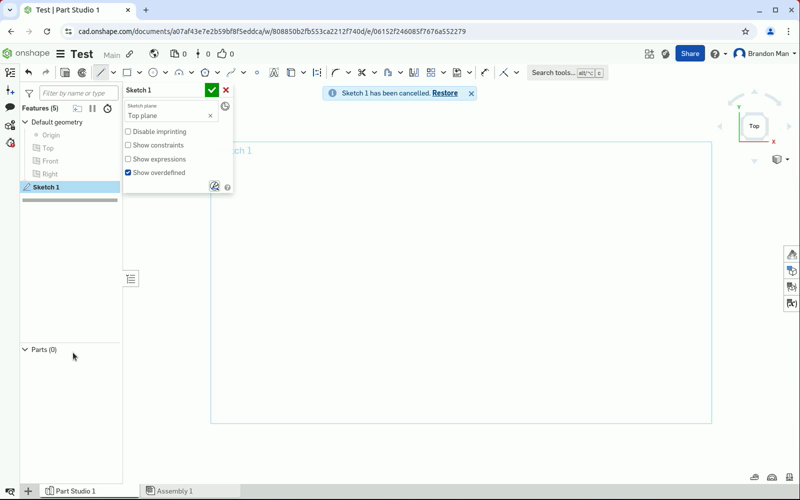
key_down(shift)
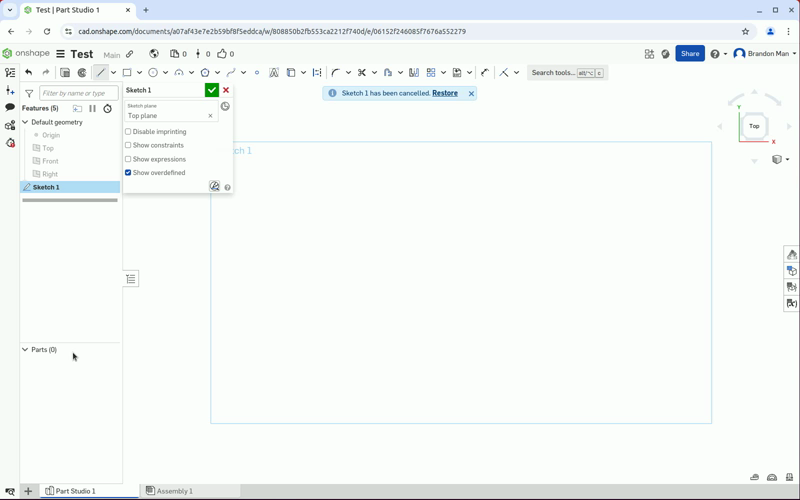
mouse_move(423, 309)
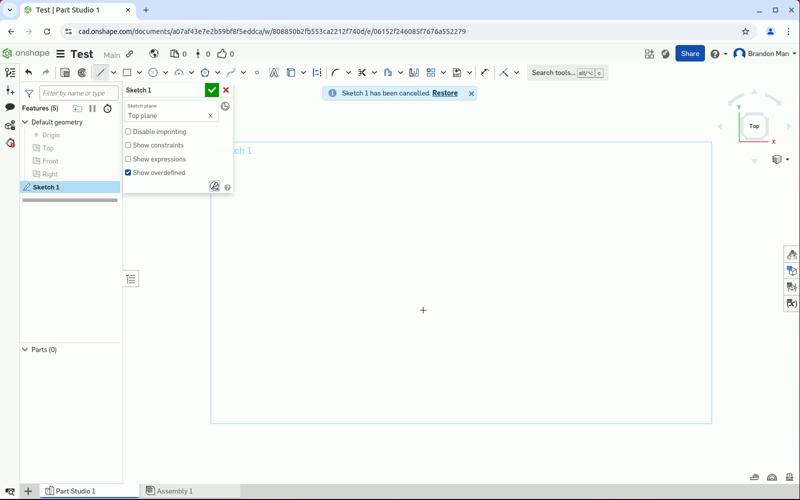
click(423, 309)
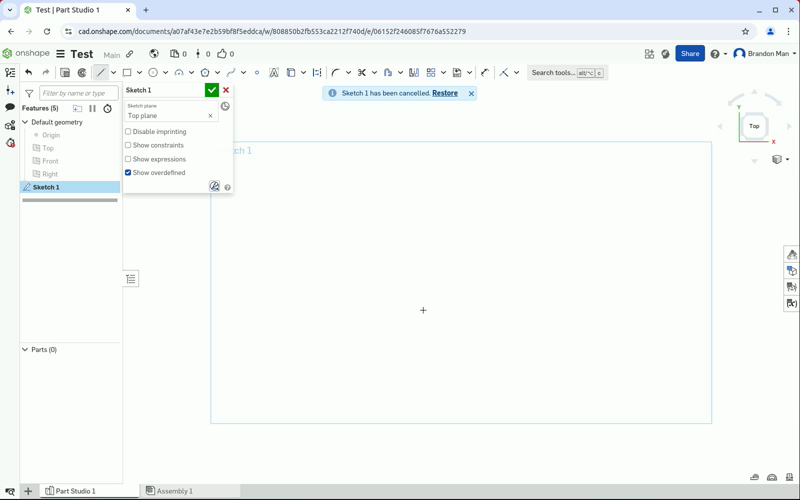
key_up(shift)
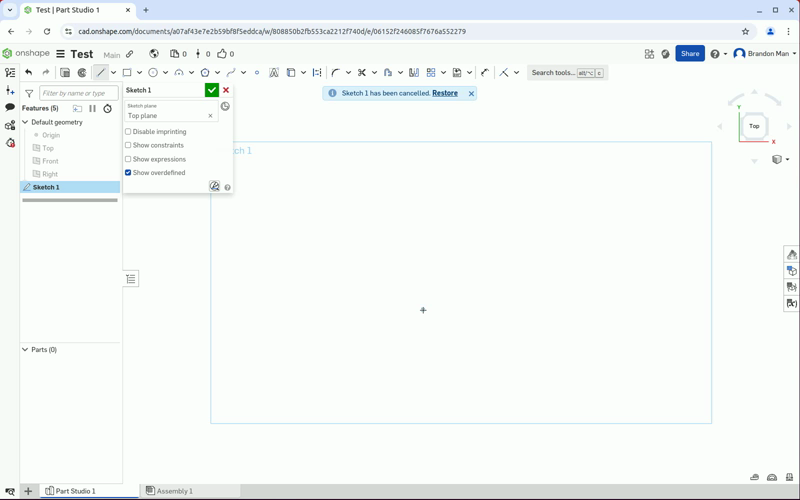
key_down(shift)
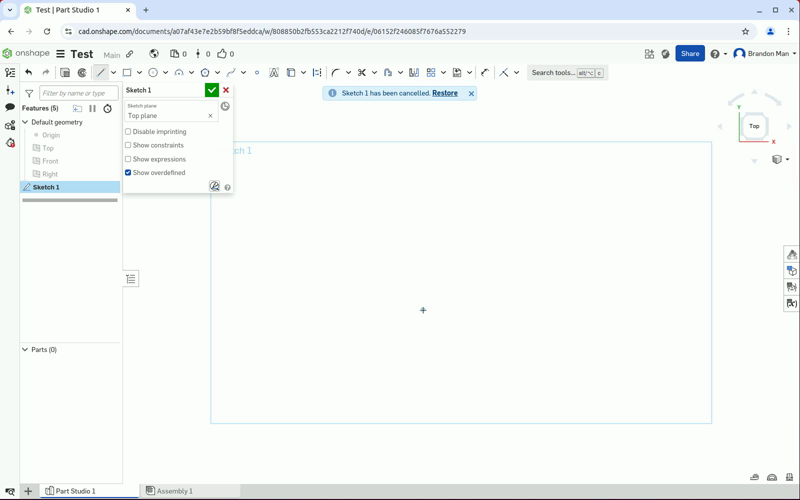
mouse_move(444, 395)
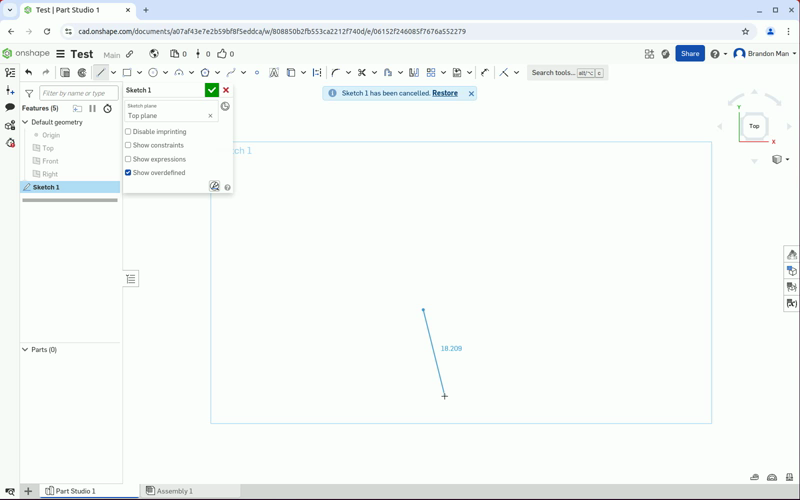
click(444, 395)
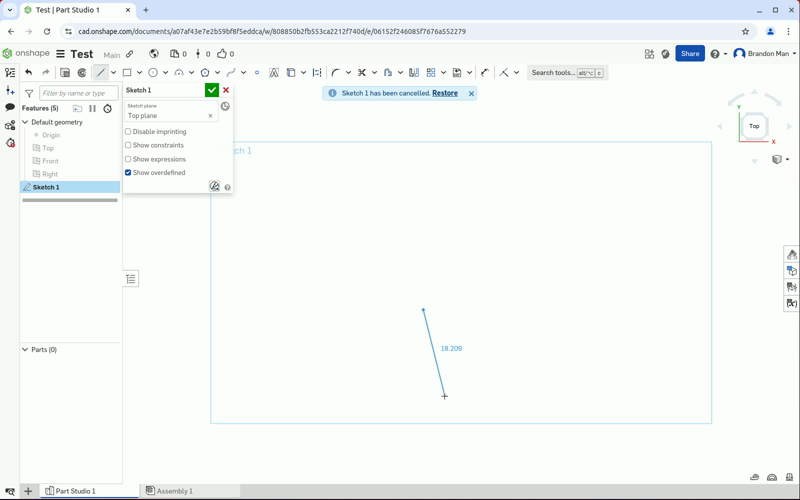
key_up(shift)
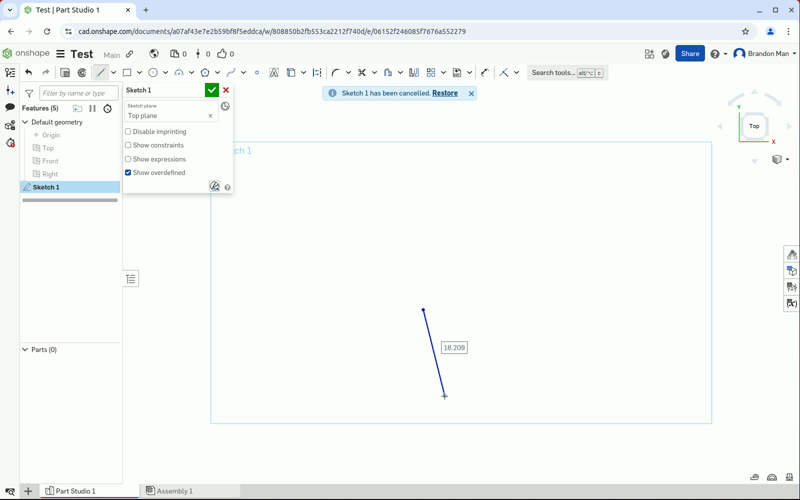
key_down(shift)
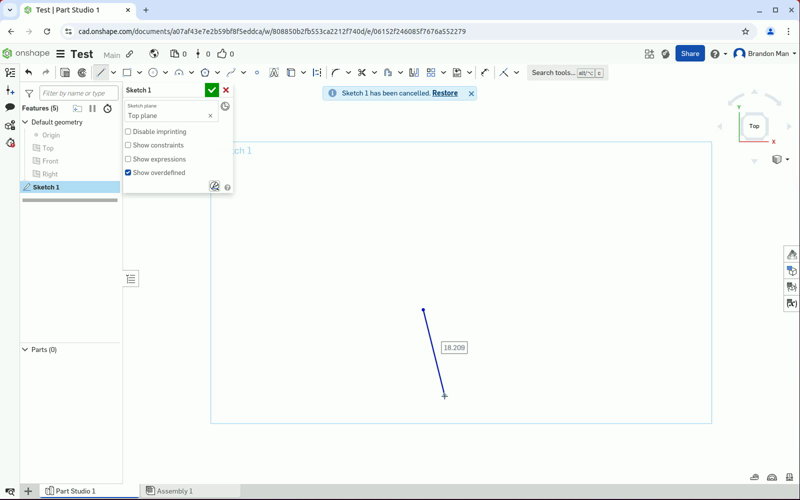
mouse_move(474, 395)
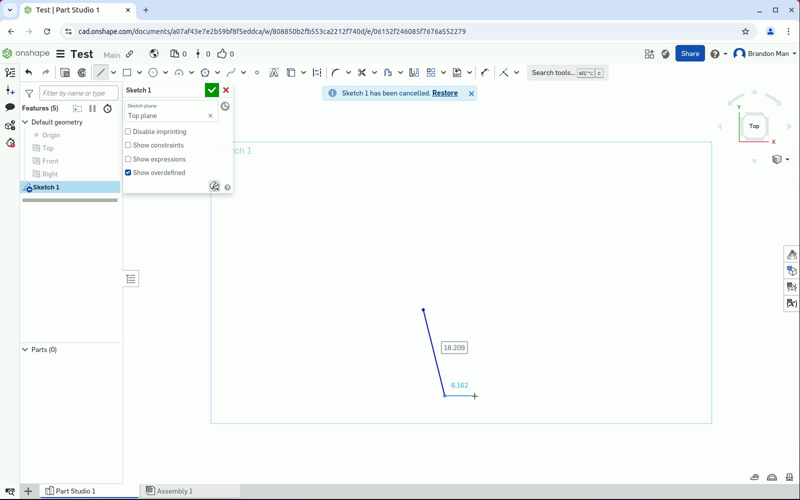
mouse_move(477, 395)
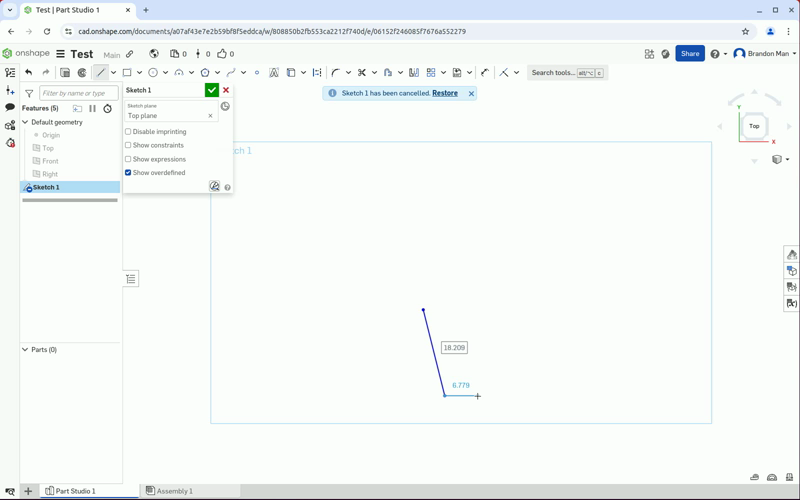
click(477, 395)
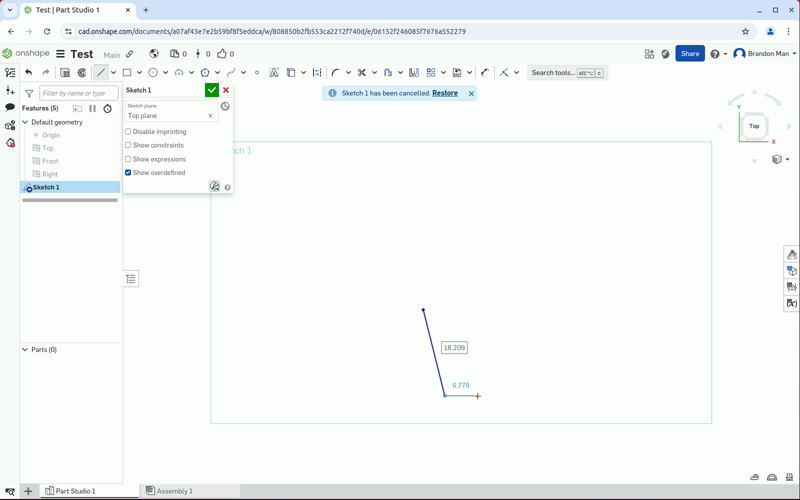
key_up(shift)
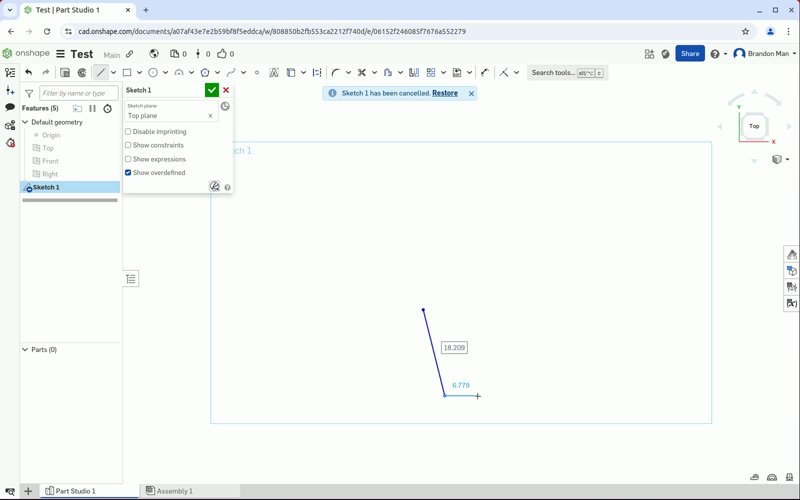
key_down(shift)
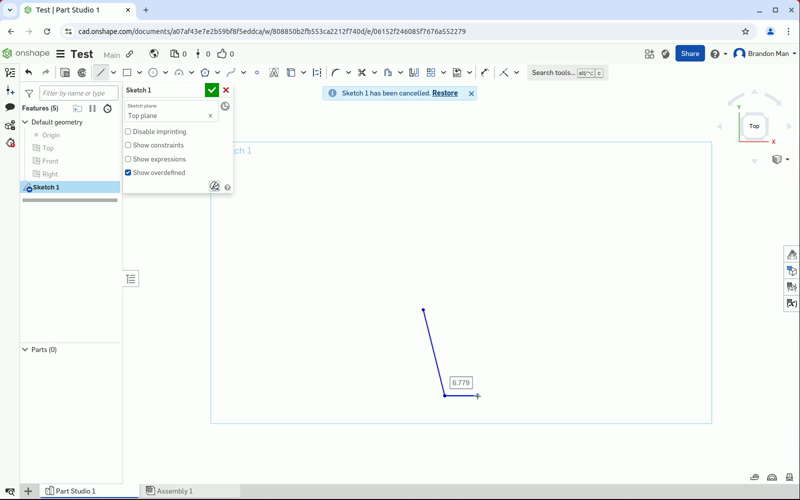
mouse_move(499, 309)
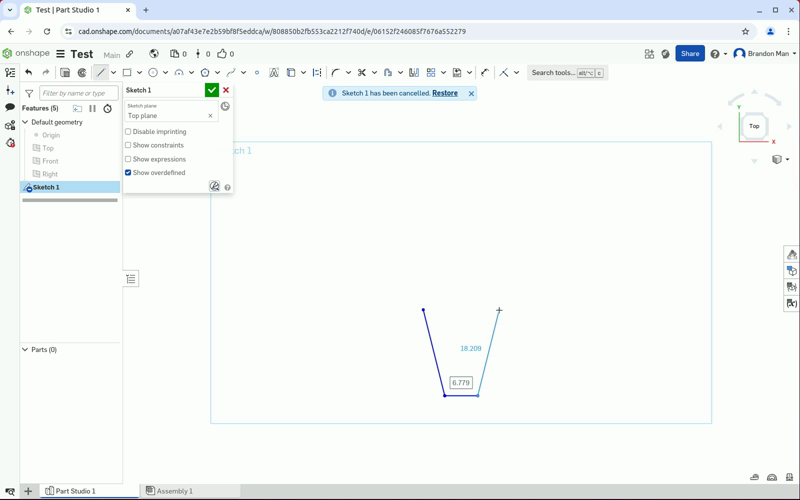
click(499, 309)
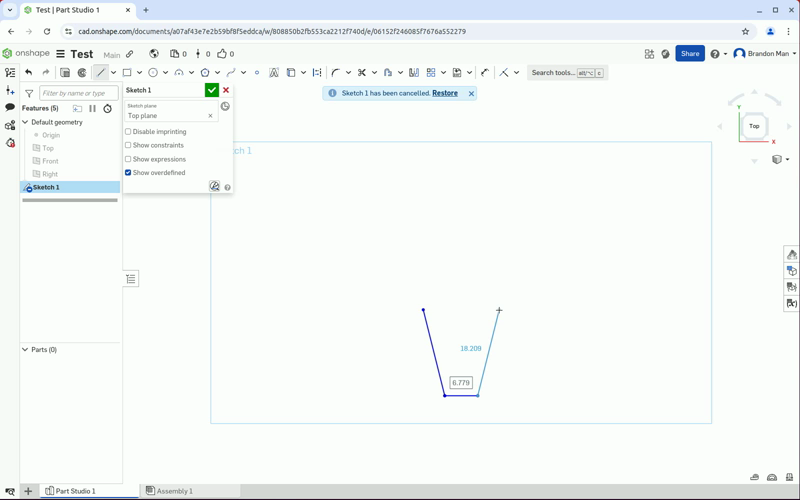
key_up(shift)
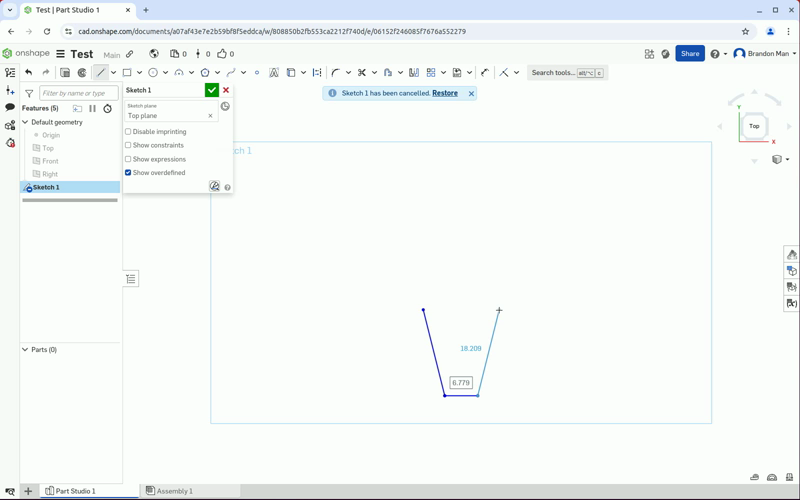
key_down(shift)
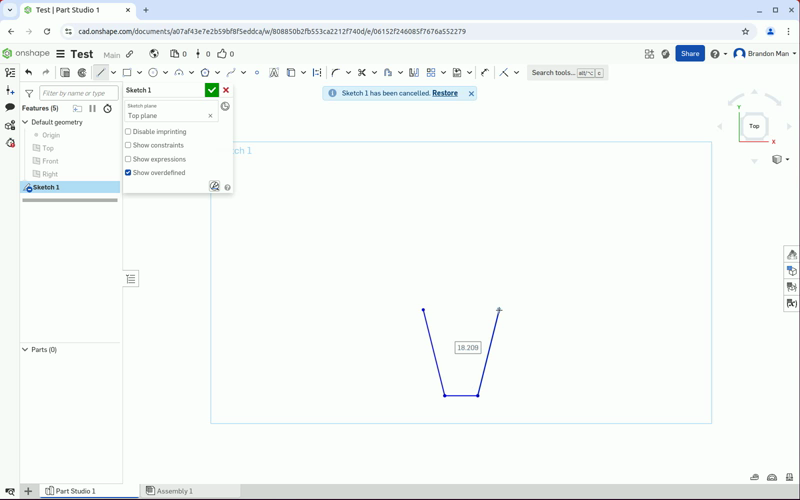
mouse_move(529, 309)
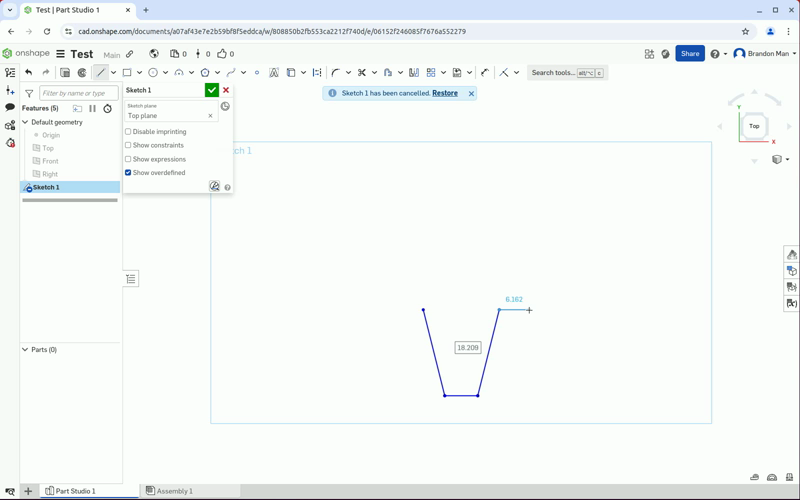
mouse_move(499, 254)
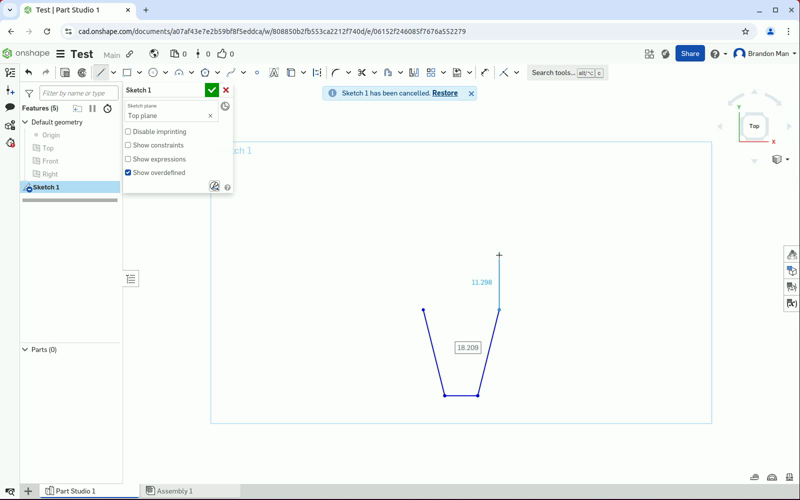
click(499, 254)
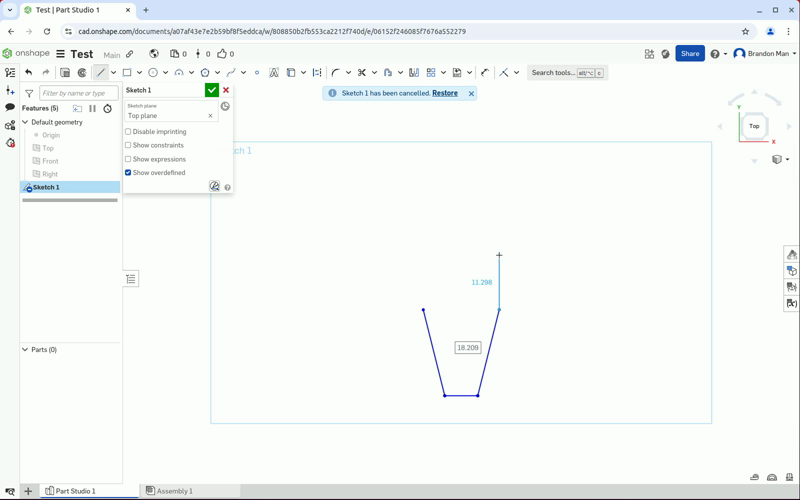
key_up(shift)
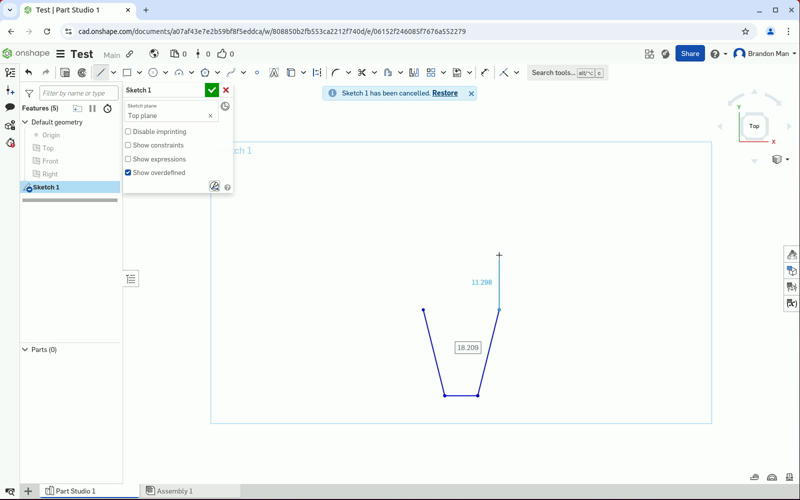
key_down(shift)
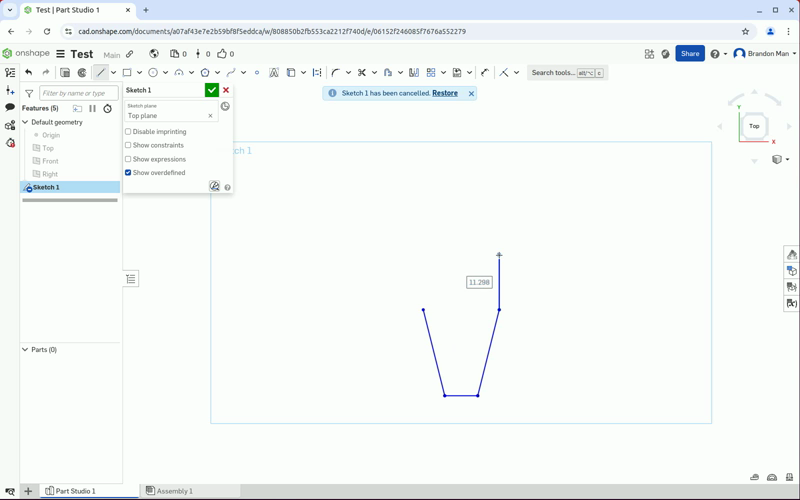
mouse_move(529, 254)
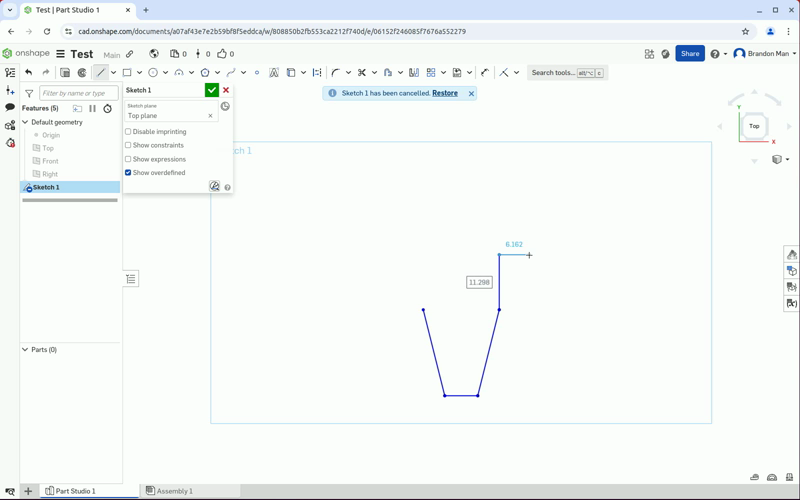
mouse_move(477, 229)
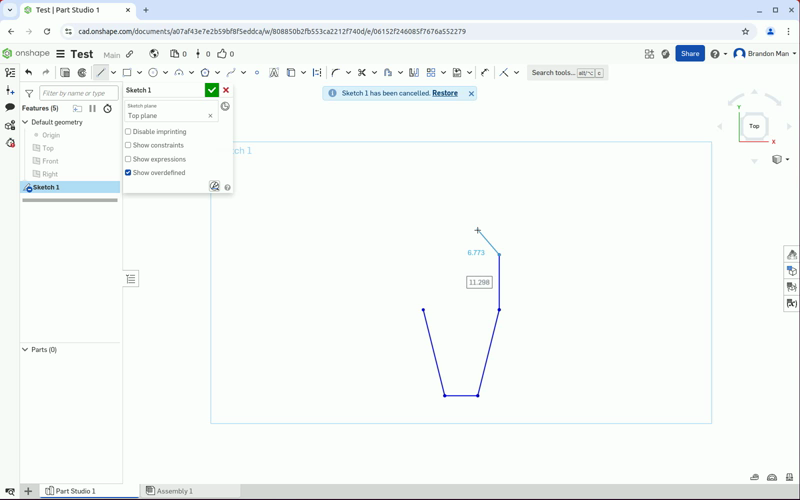
click(477, 229)
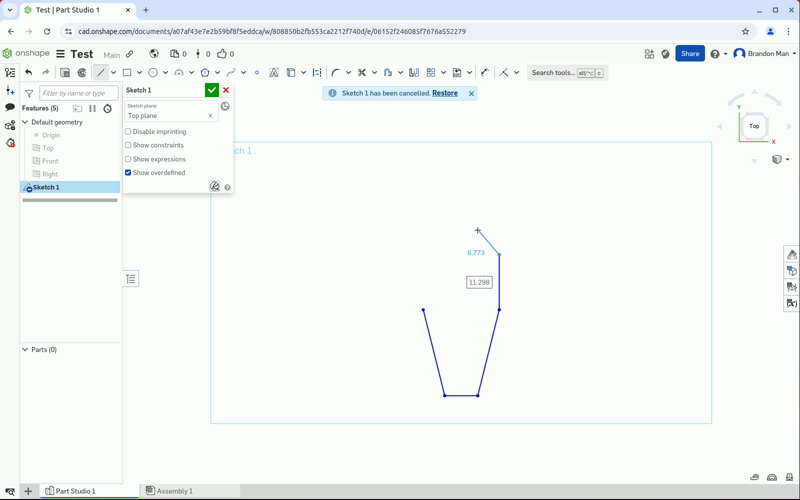
key_up(shift)
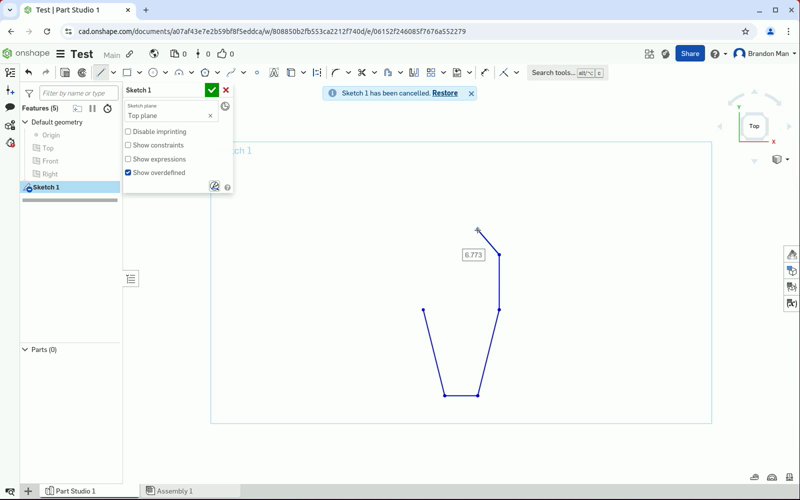
key_down(shift)
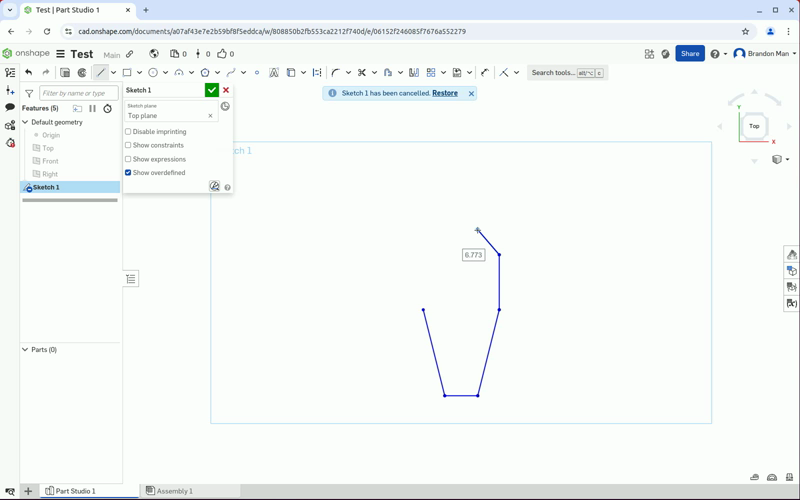
mouse_move(507, 229)
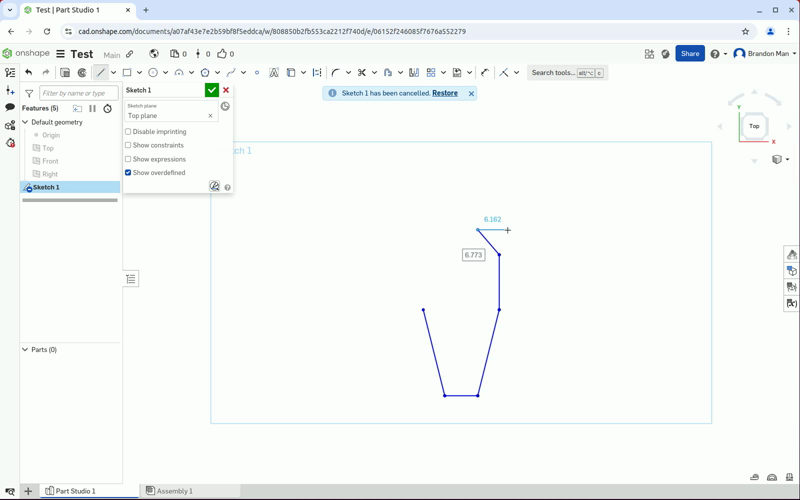
mouse_move(444, 229)
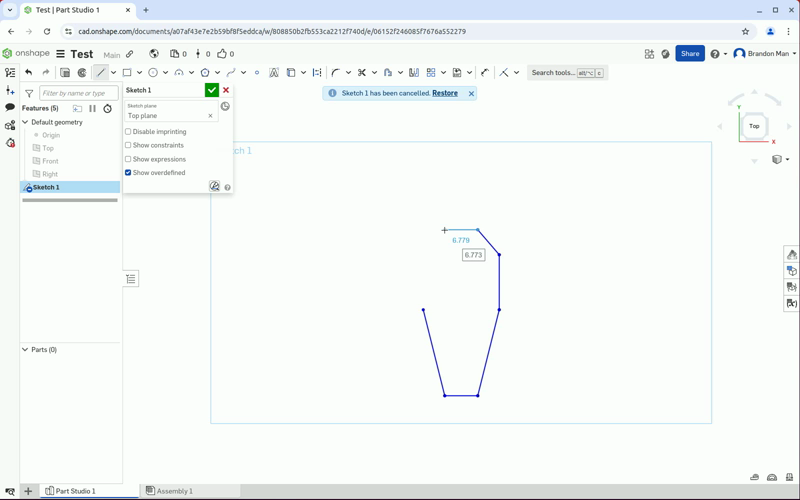
click(444, 229)
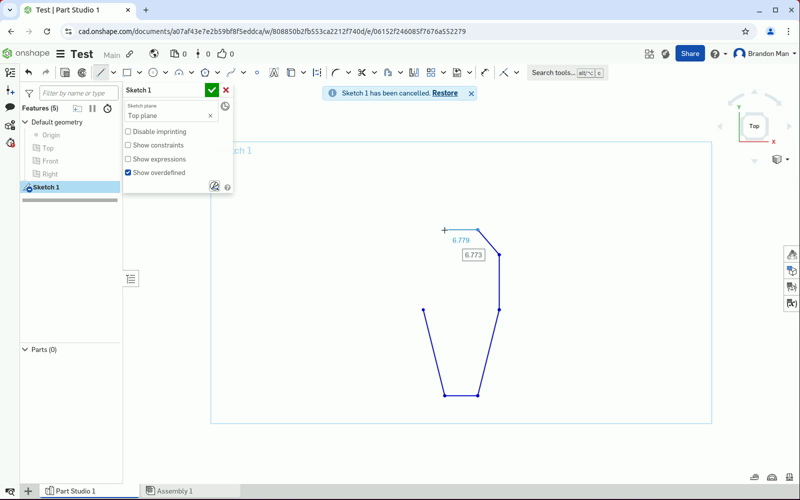
key_up(shift)
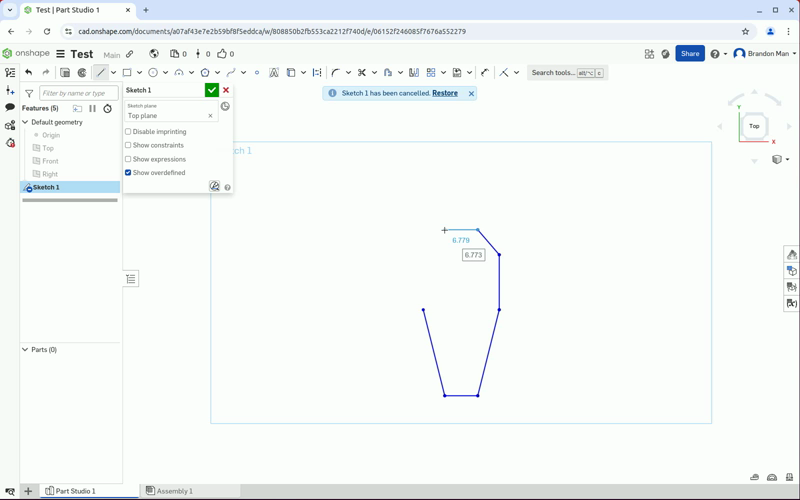
key_down(shift)
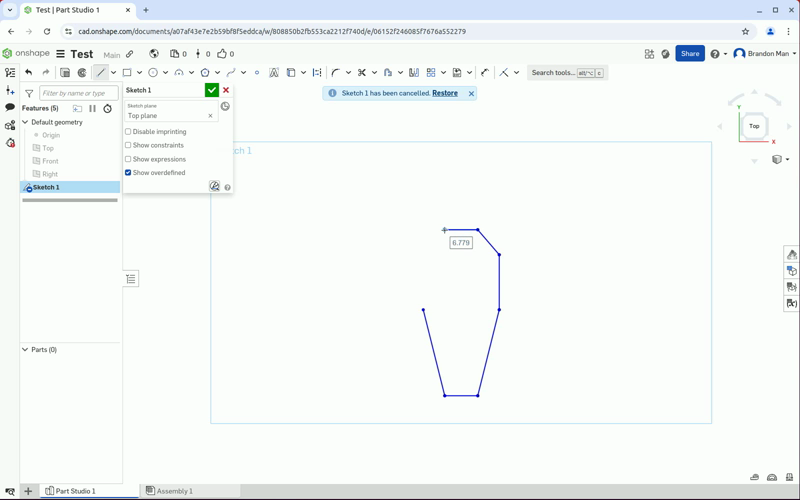
mouse_move(474, 229)
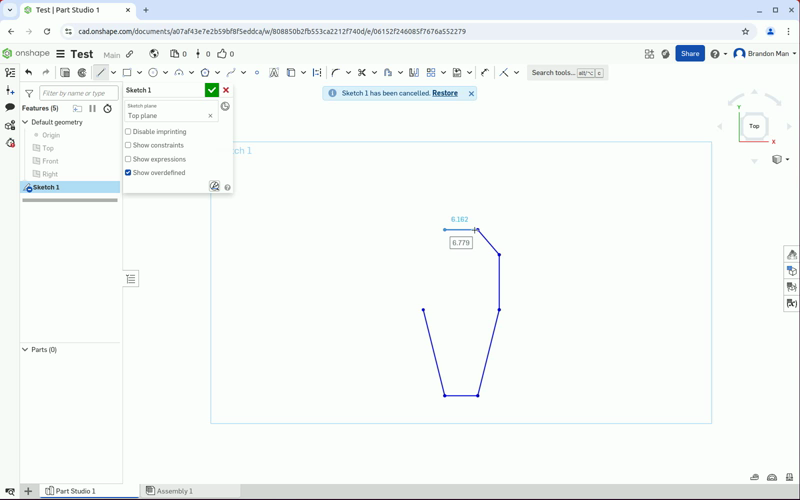
mouse_move(423, 254)
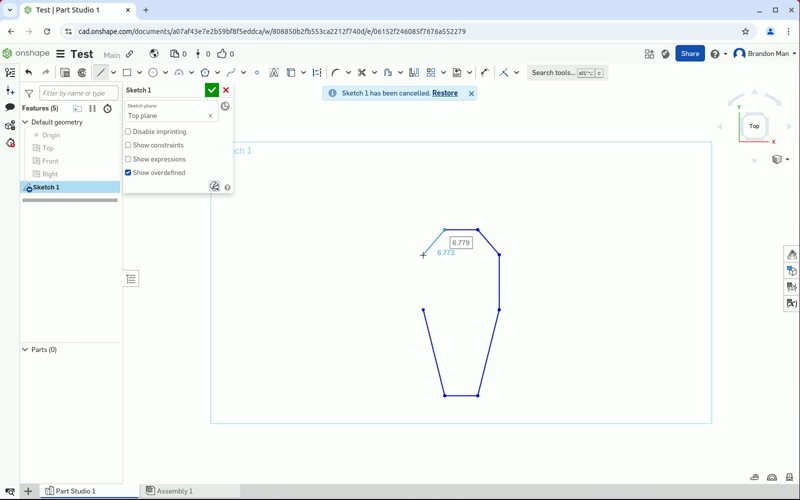
click(423, 254)
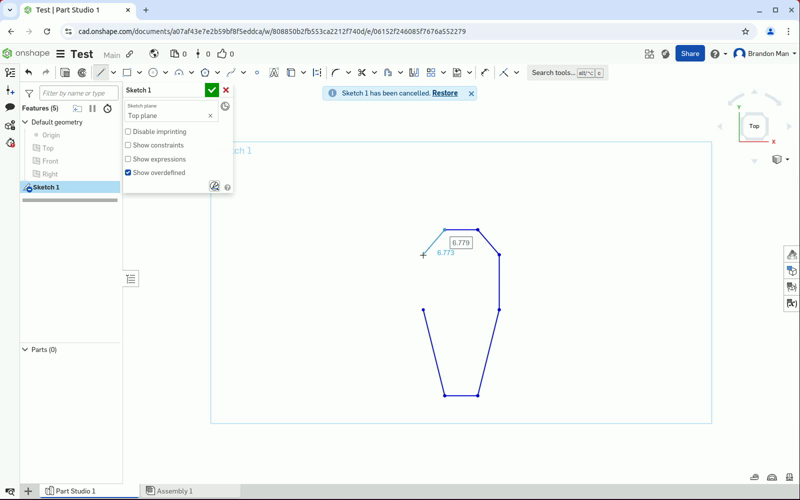
key_up(shift)
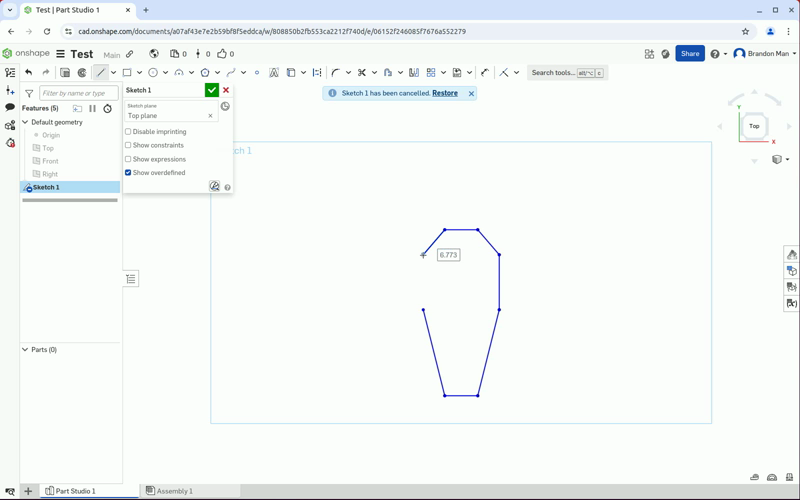
mouse_move(453, 254)
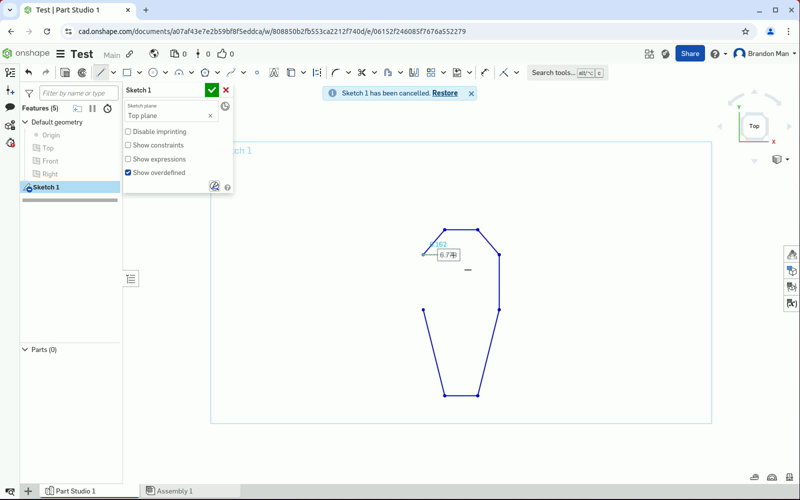
key_down(shift)
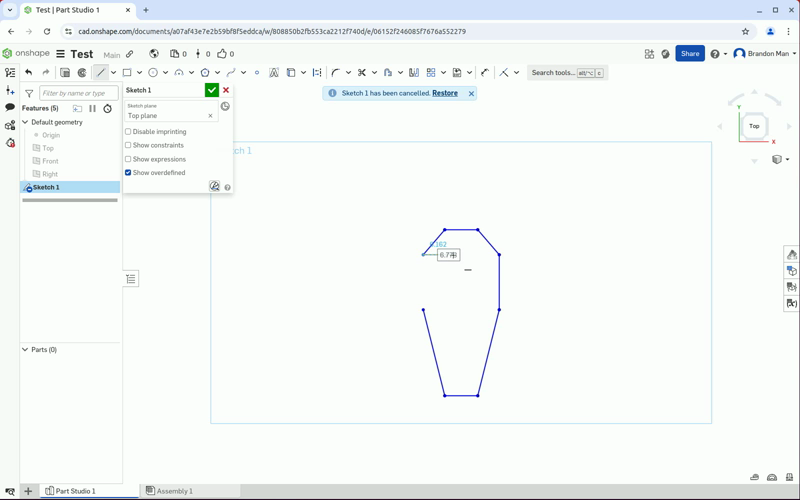
mouse_move(423, 309)
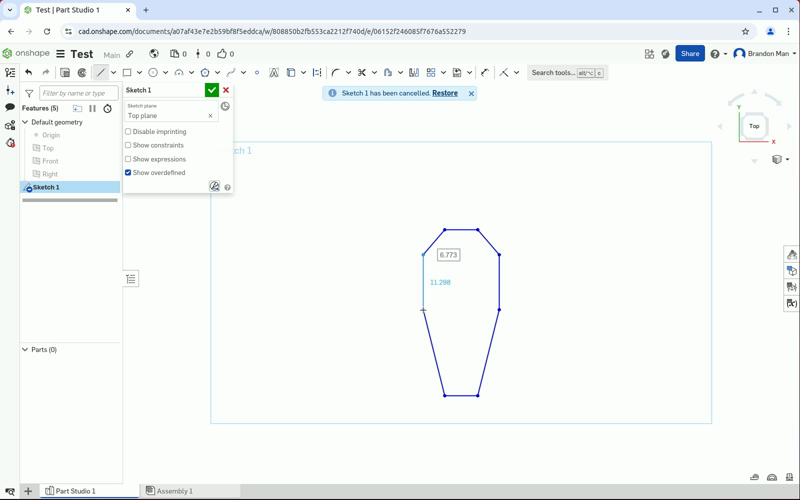
key_up(shift)
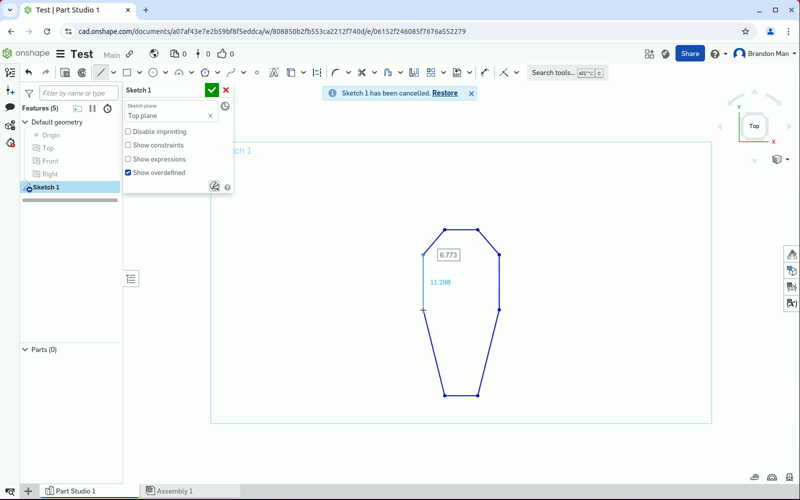
click(423, 309)
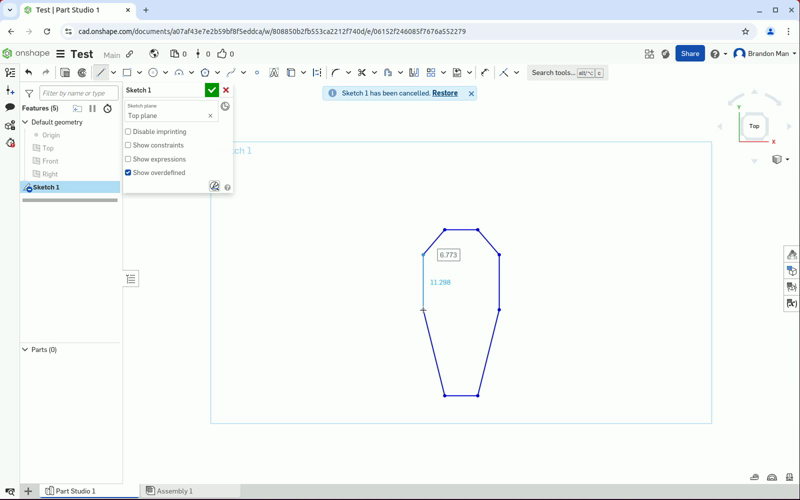
key(esc)
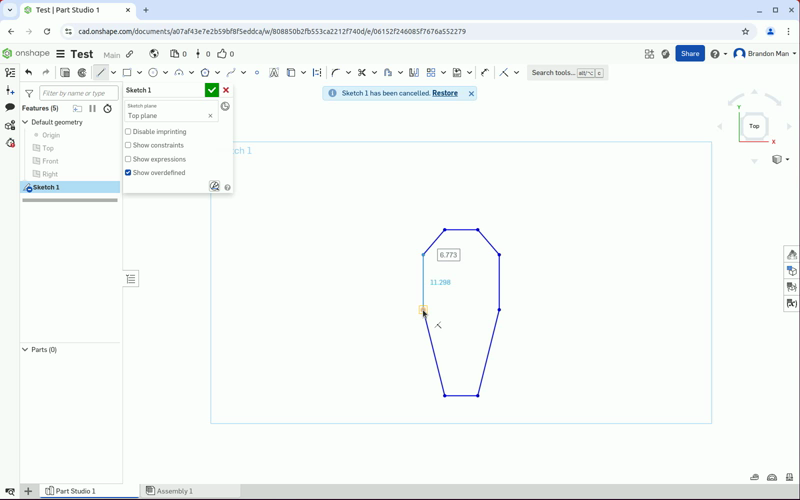
mouse_move(439, 330)
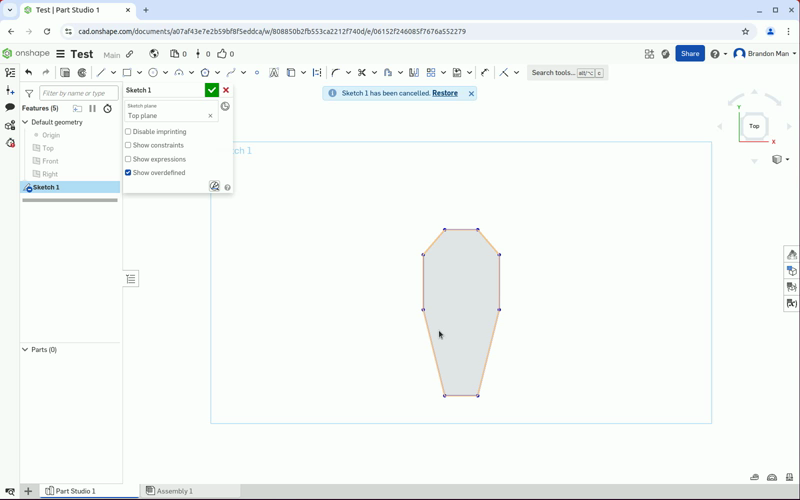
click(439, 330)
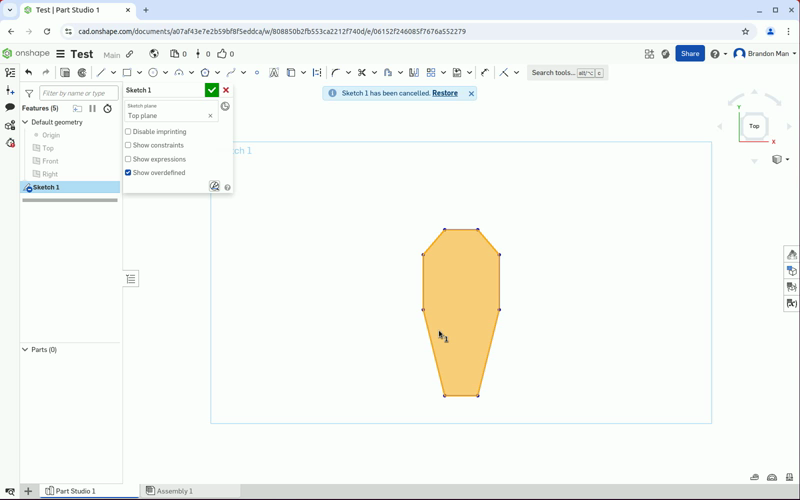
mouse_move(73, 352)
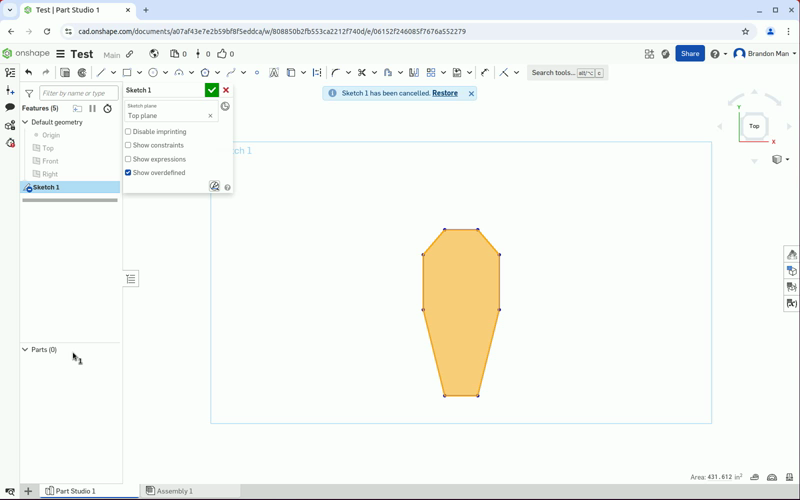
key(shift+y)
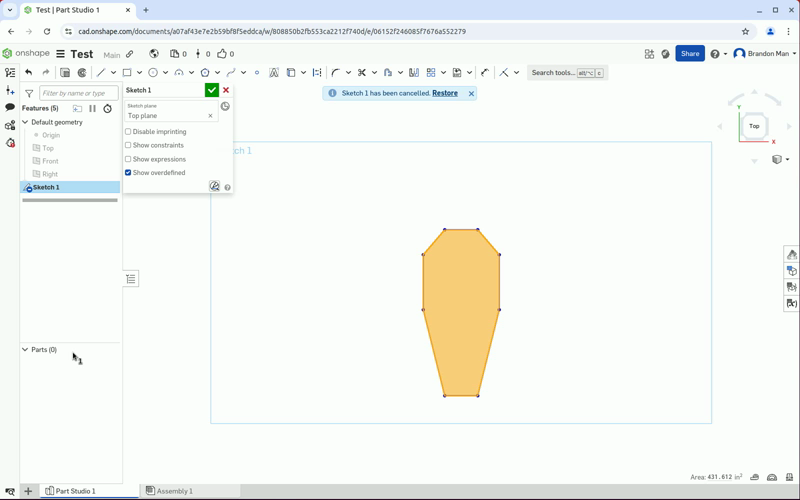
key(shift+e)
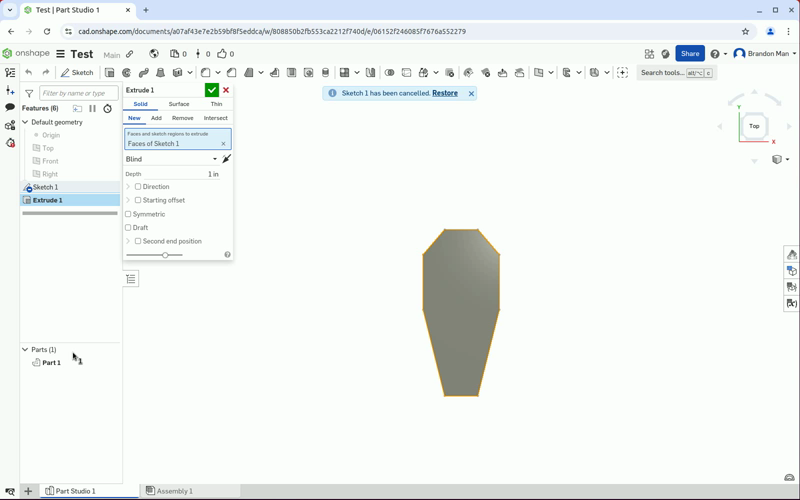
mouse_move(143, 106)
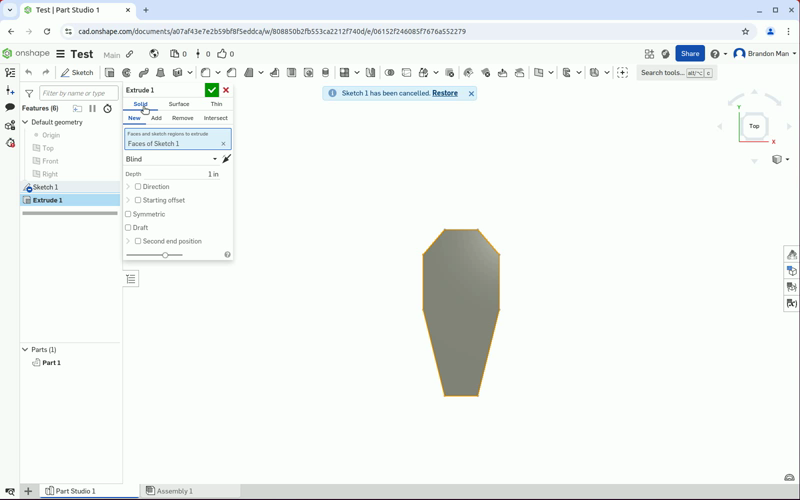
click(143, 106)
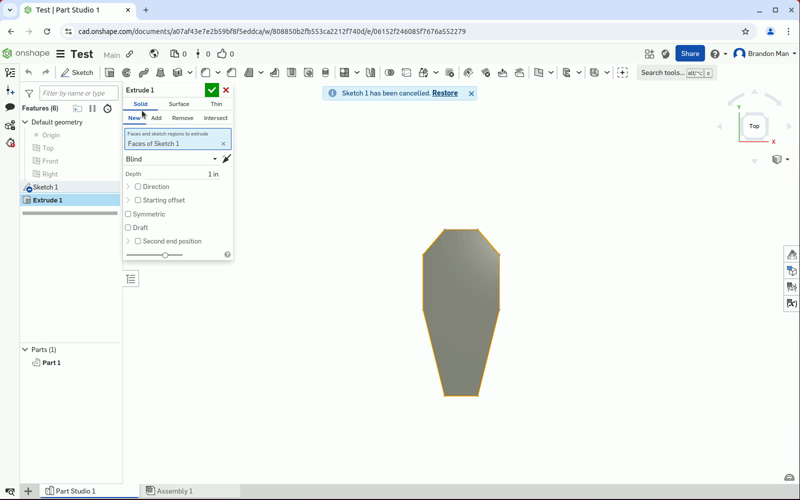
mouse_move(137, 120)
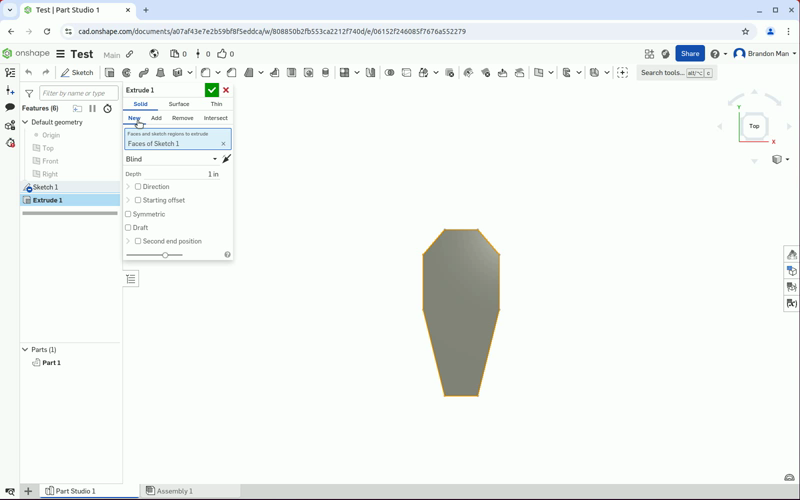
click(137, 120)
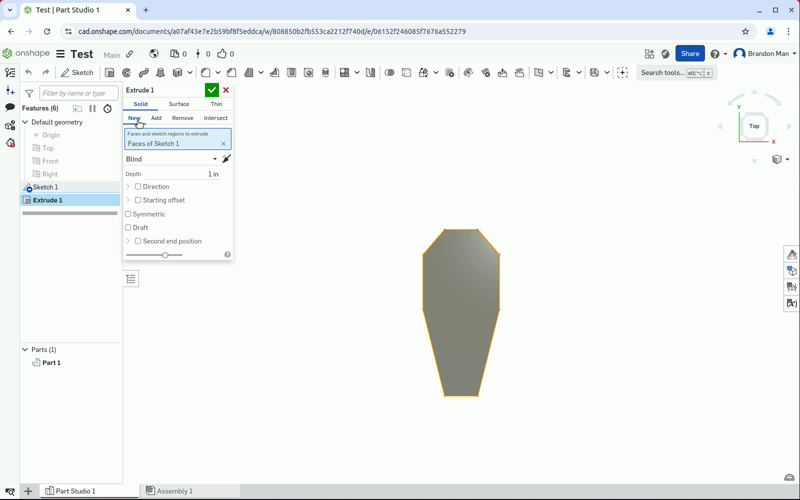
key(tab, 4)
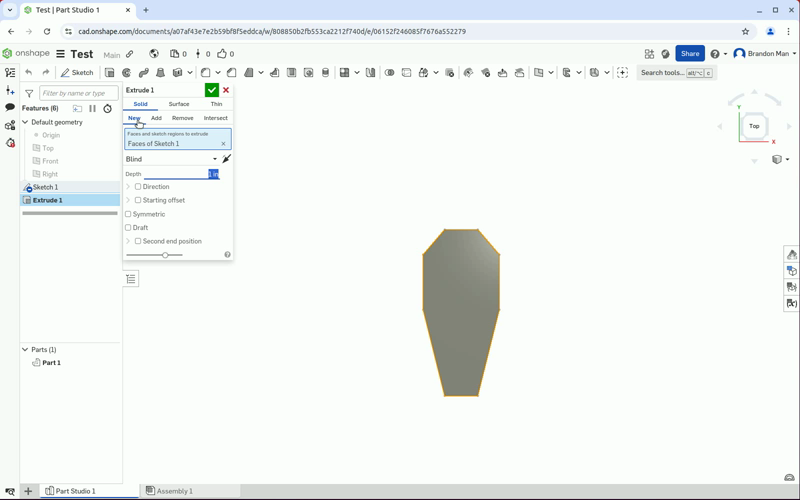
text(10.351)
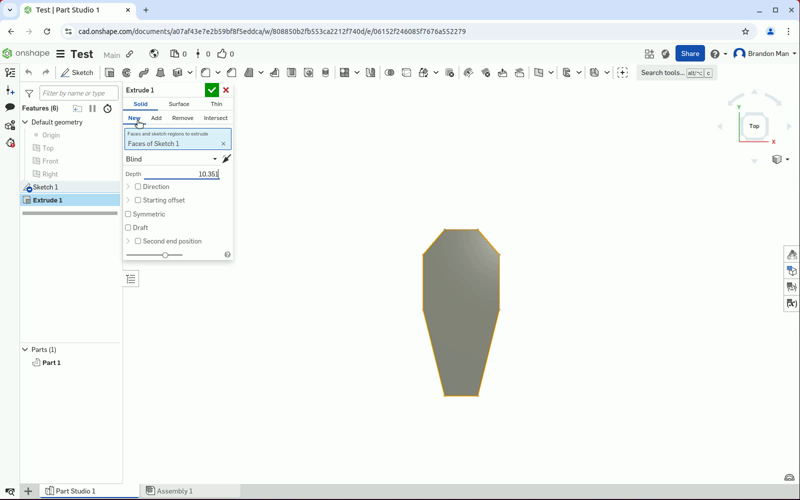
key(enter)
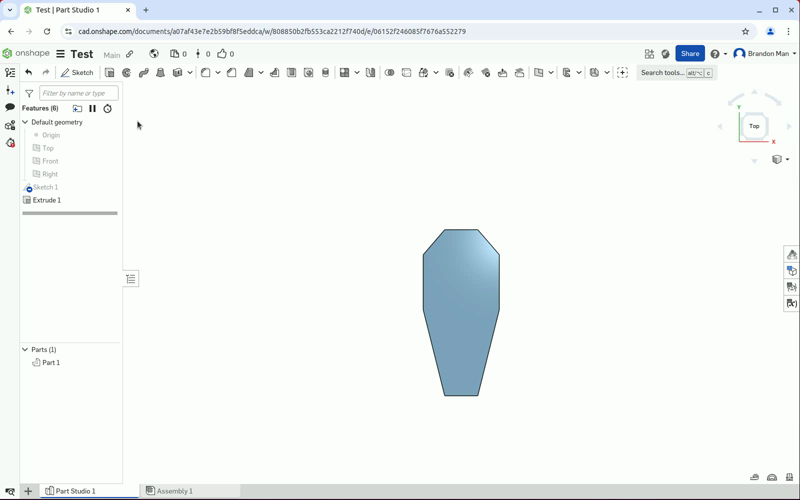
key(shift+h)
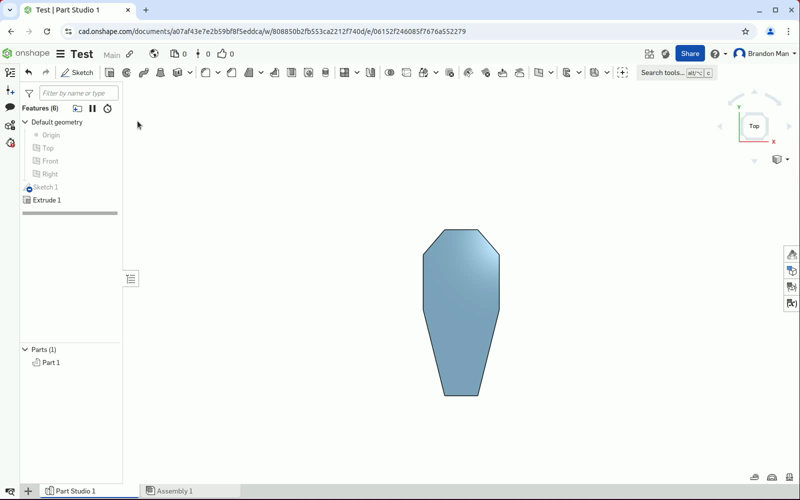
key(shift+h)
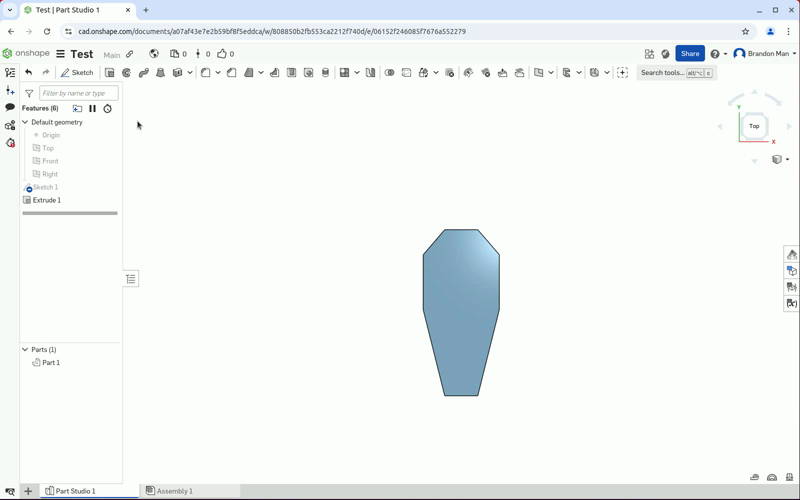
mouse_move(73, 189)
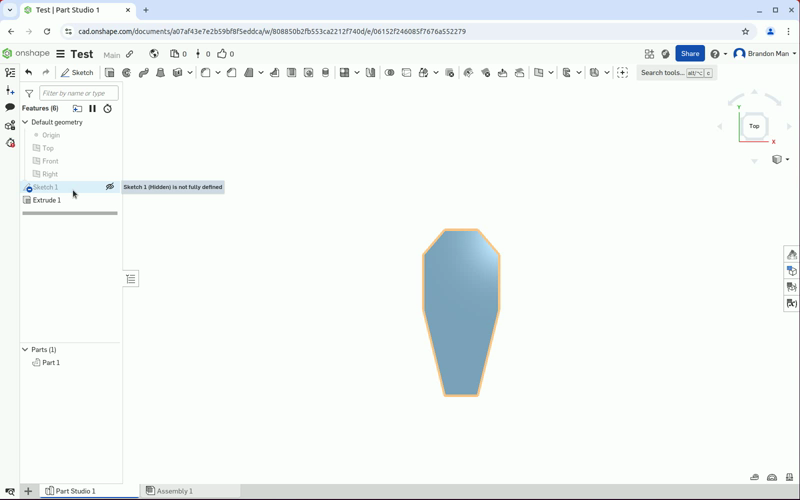
click(73, 189)
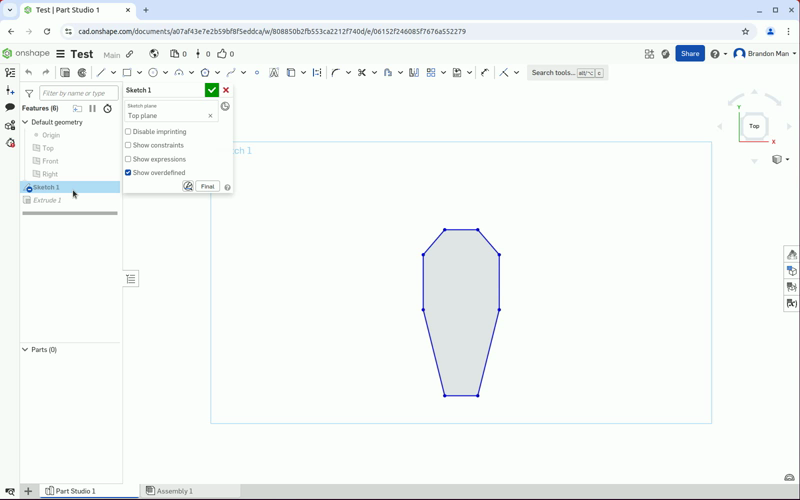
mouse_move(229, 92)
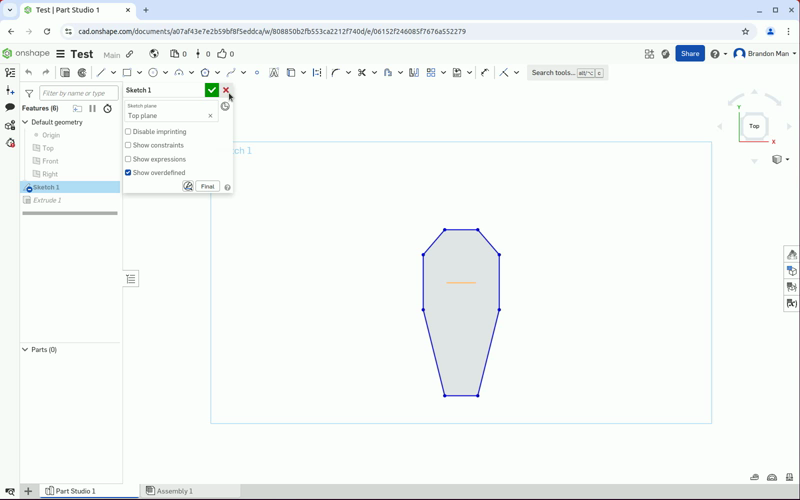
click(229, 92)
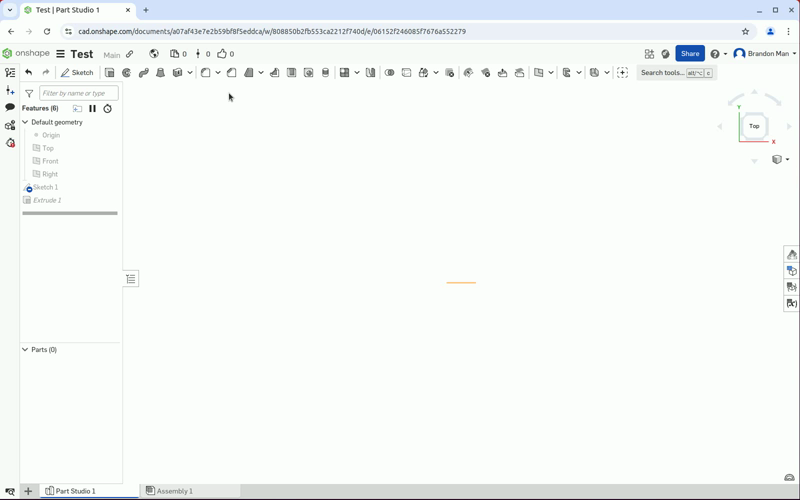
mouse_move(73, 352)
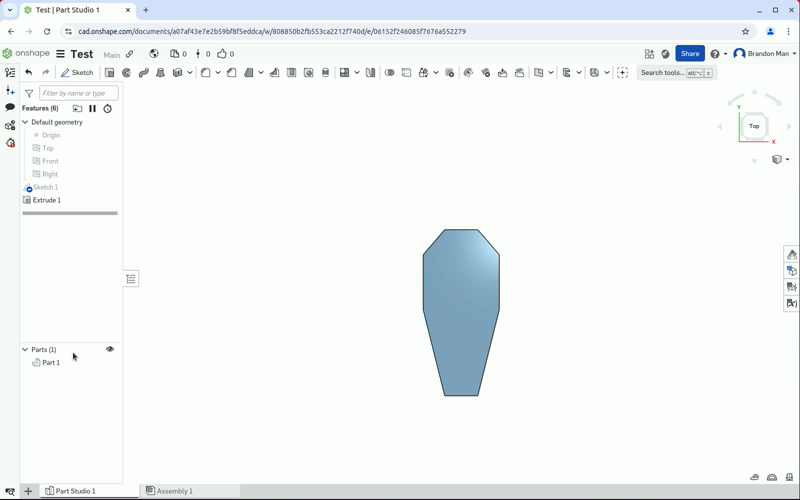
key(y)
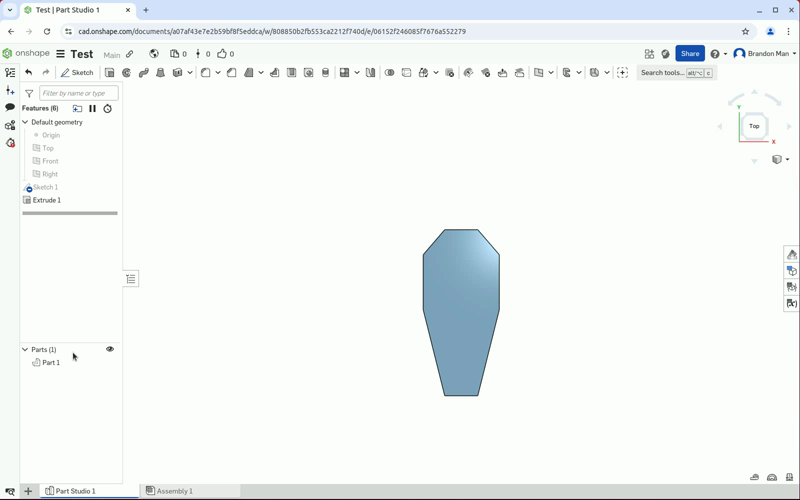
key(shift+p)
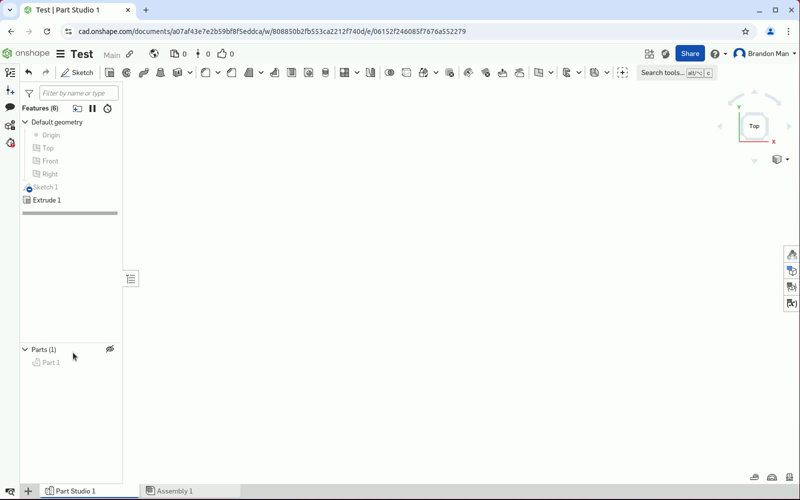
key(space)
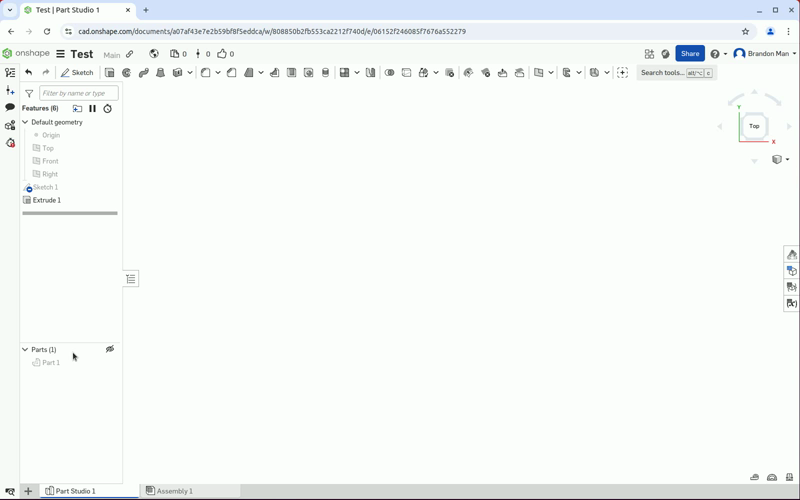
key_down(shift)
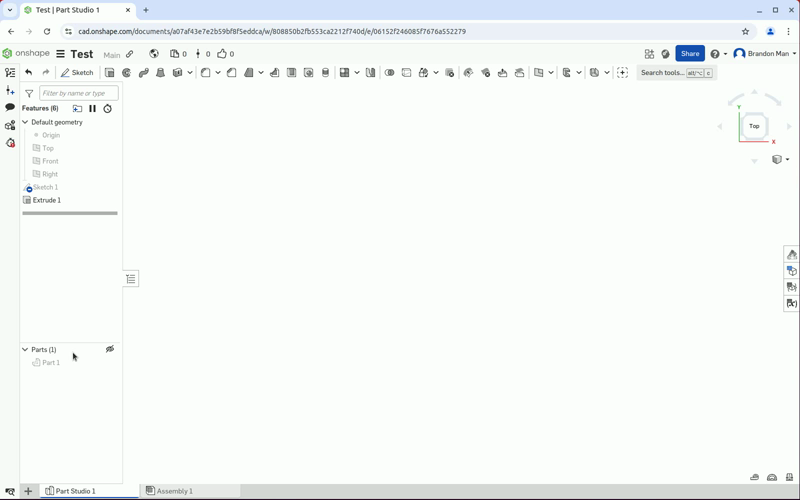
key(up)
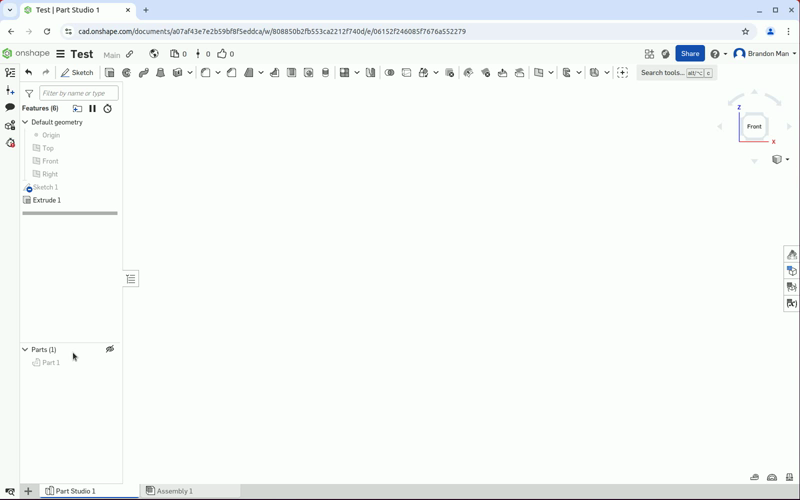
key_up(shift)
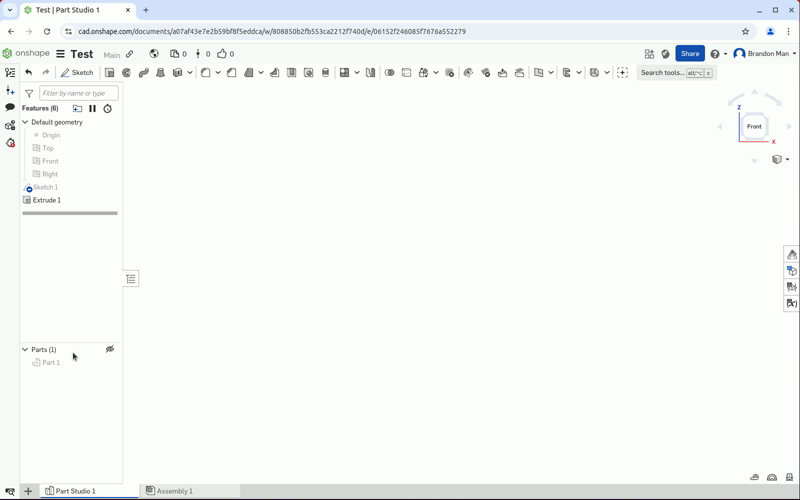
key(space)
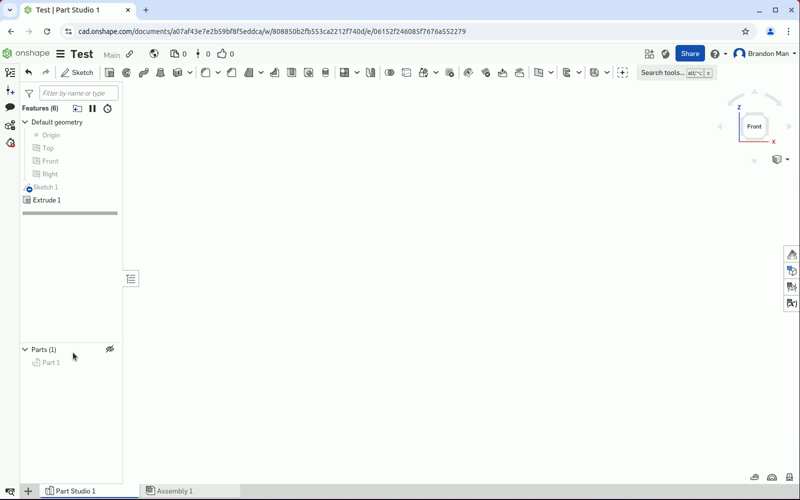
key_down(shift)
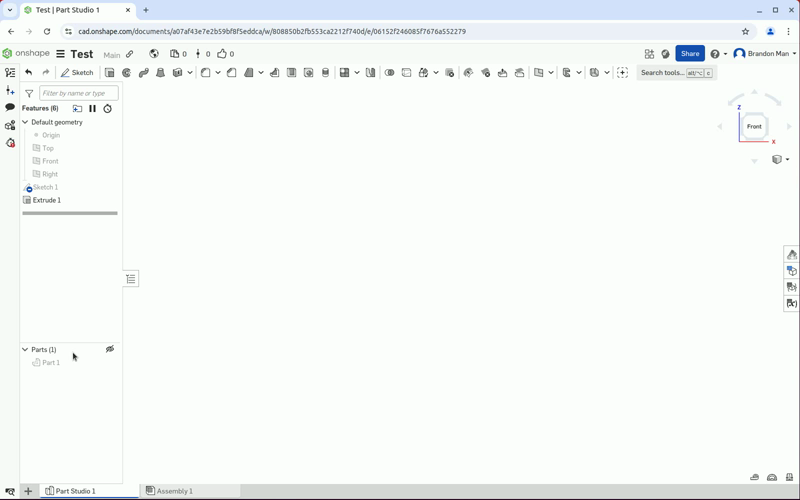
key(left)
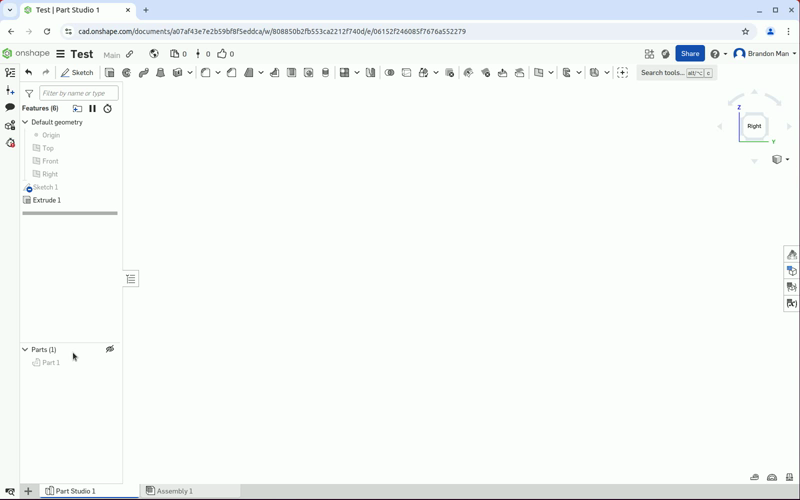
key_up(shift)
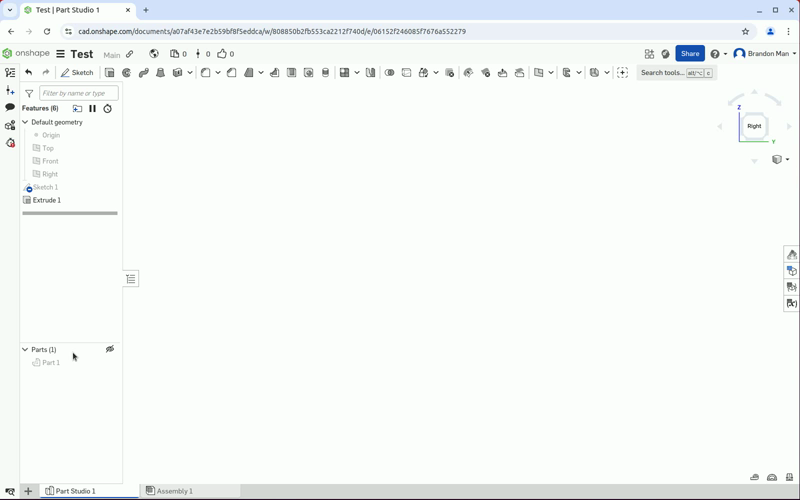
mouse_move(73, 352)
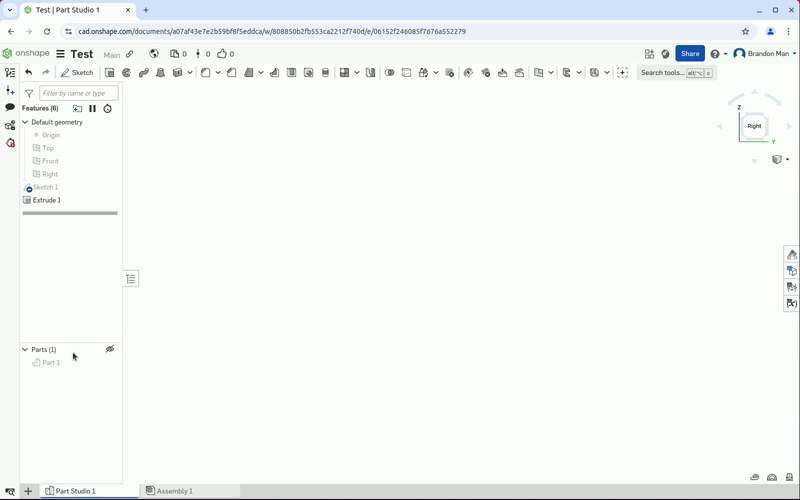
key(shift+y)
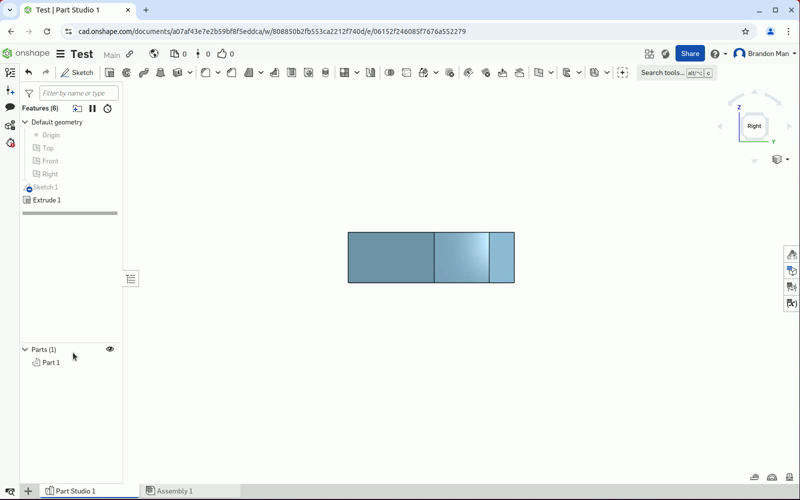
mouse_move(541, 75)
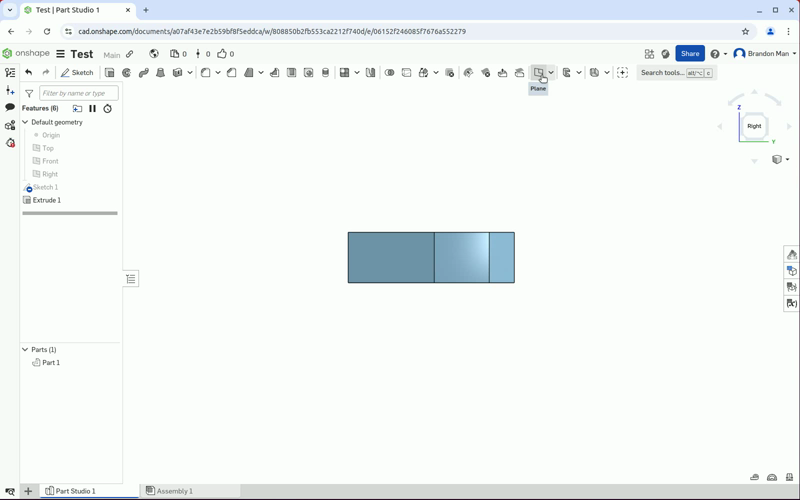
click(541, 75)
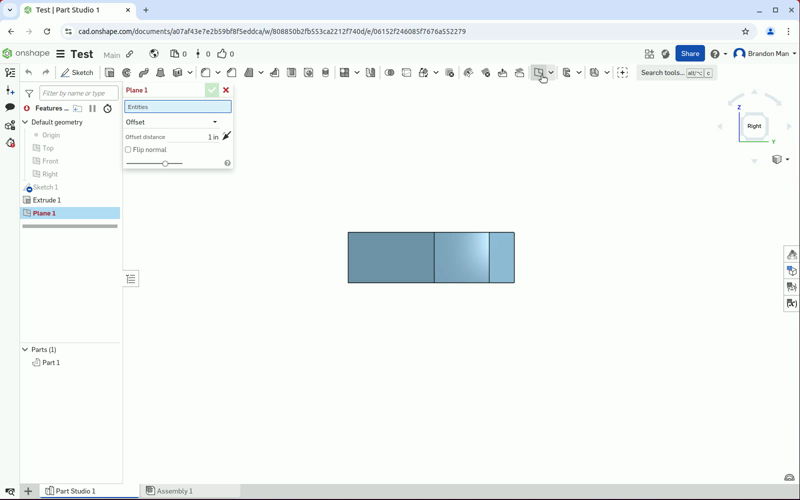
mouse_move(73, 176)
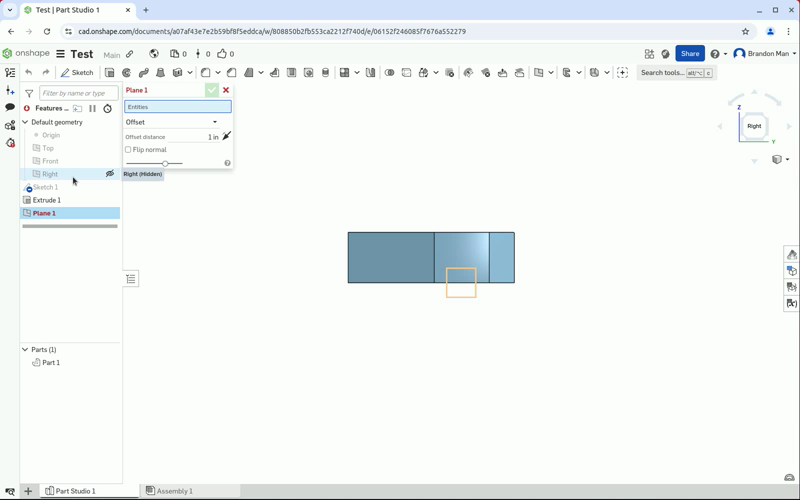
click(73, 176)
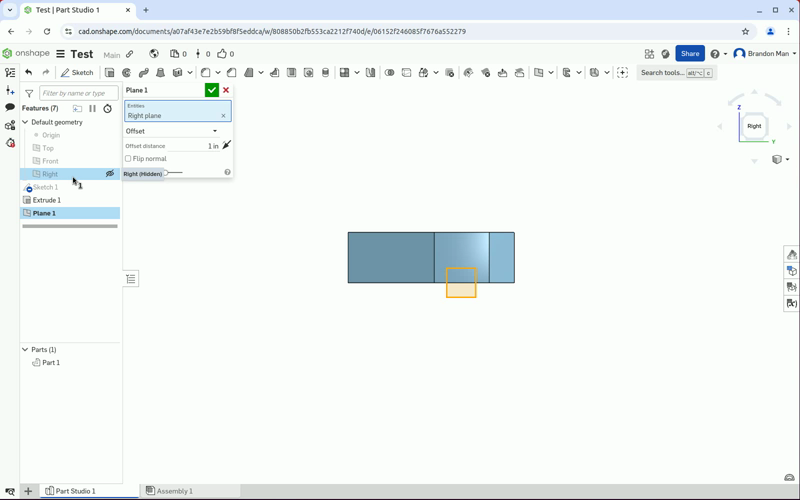
key(tab, 2)
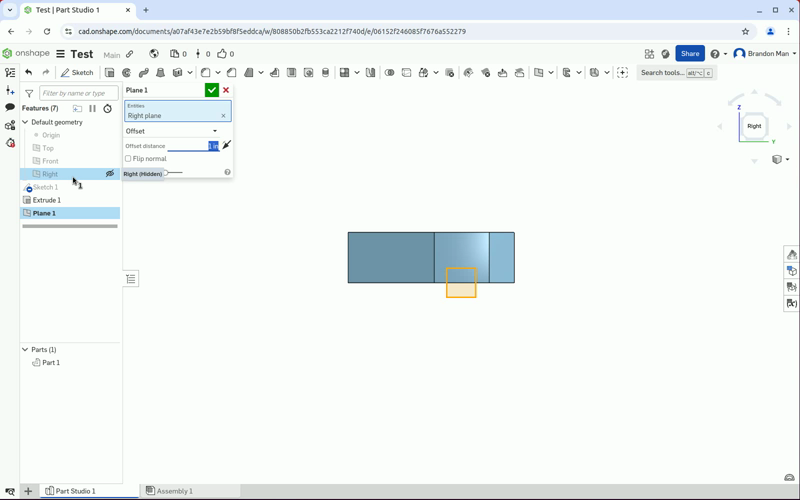
text(7.703)
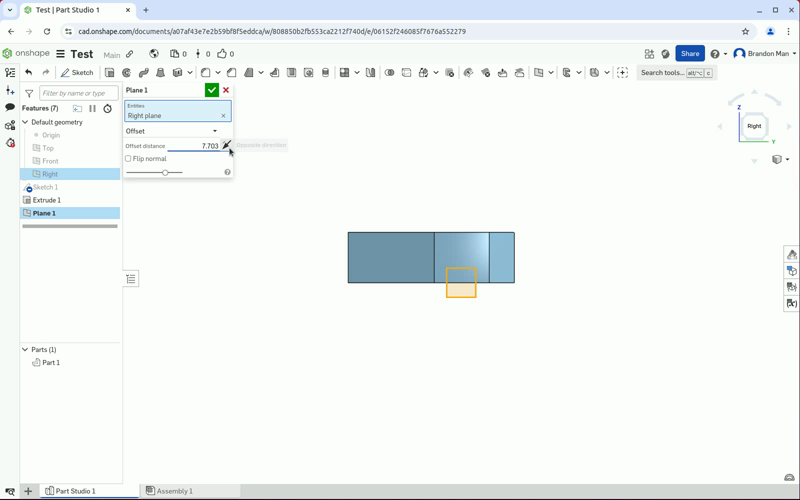
mouse_move(229, 147)
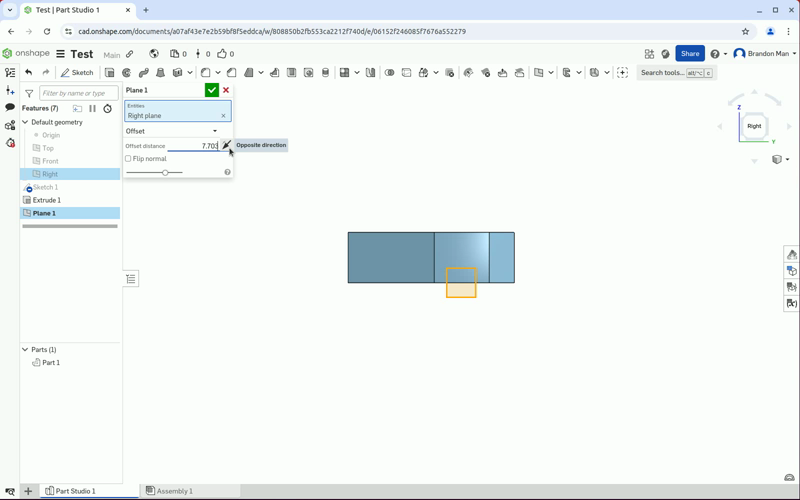
click(229, 147)
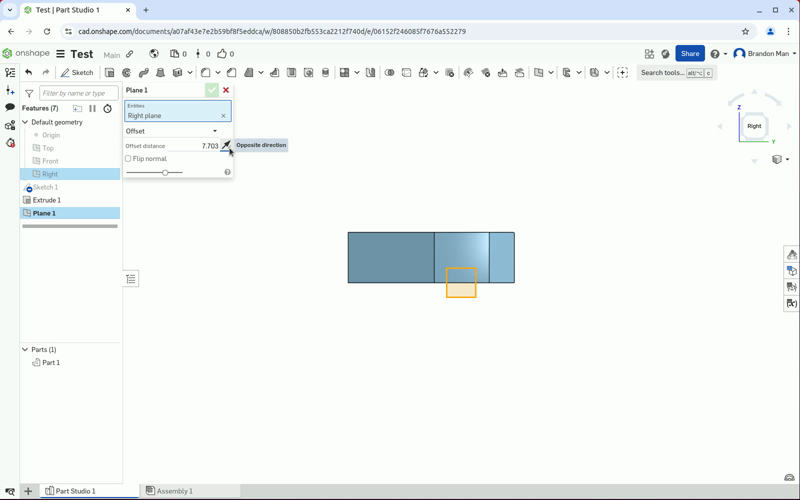
key(enter, 2)
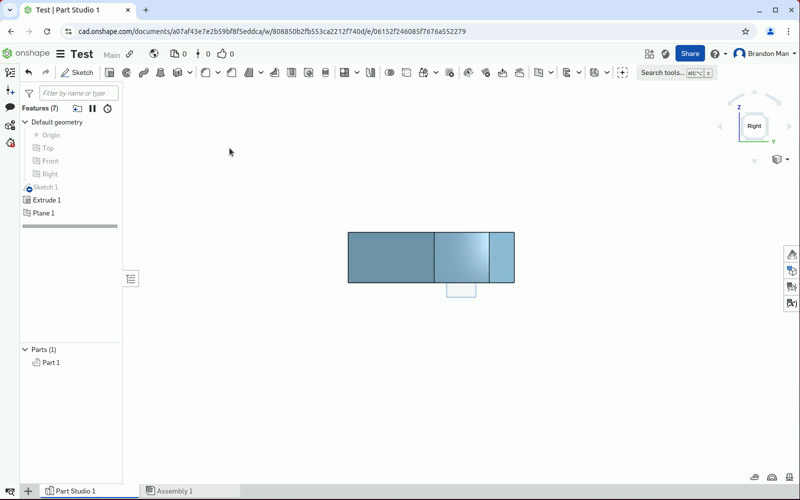
key(shift+s)
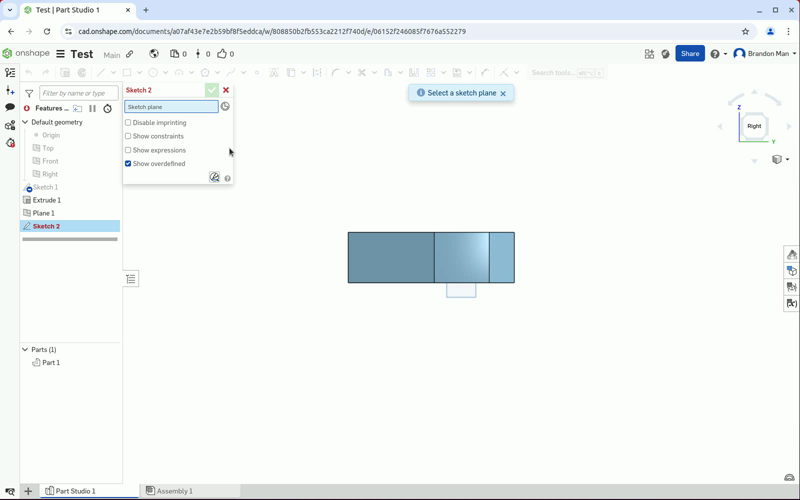
mouse_move(73, 215)
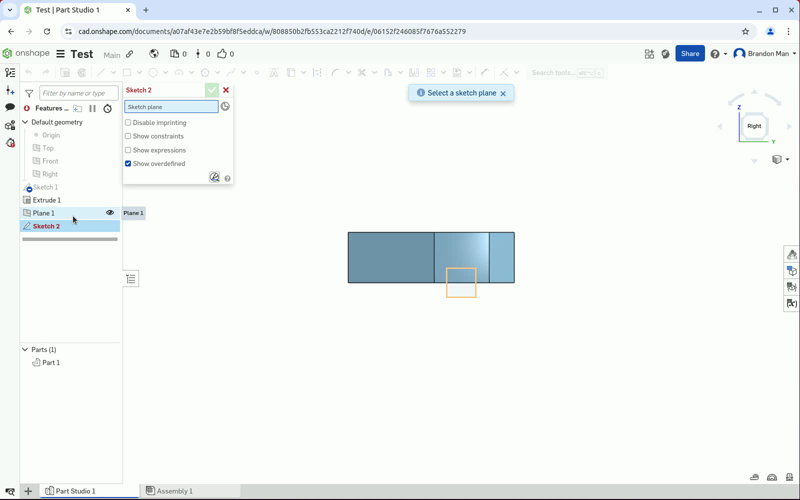
click(73, 215)
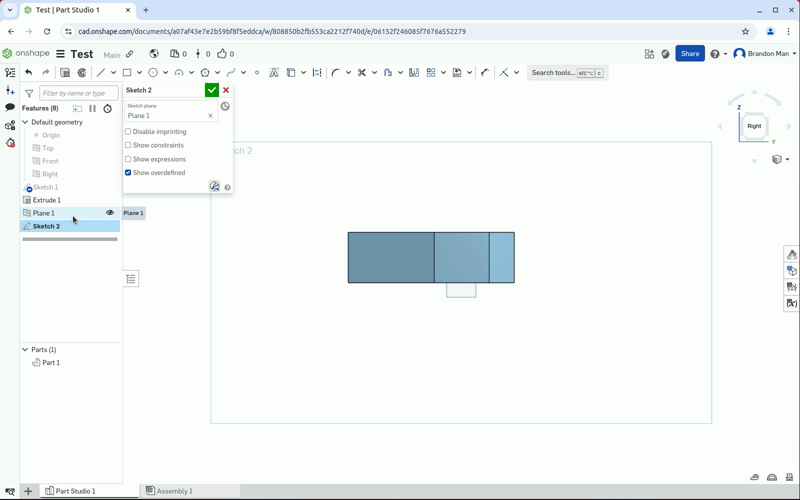
mouse_move(73, 352)
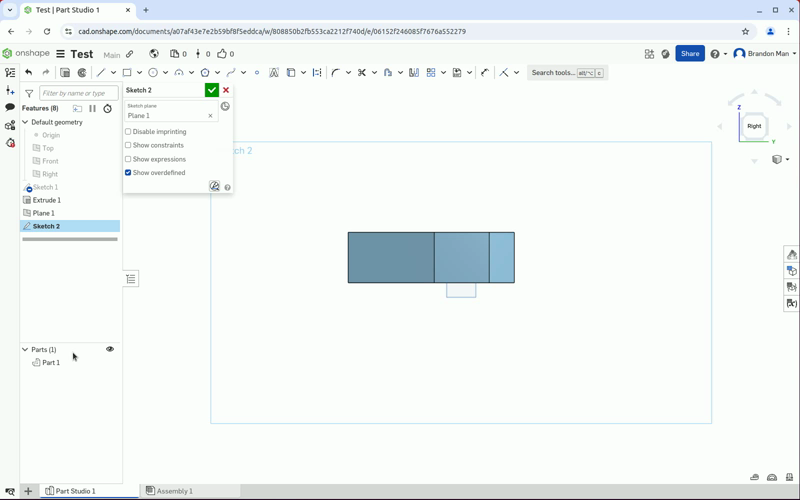
key(y)
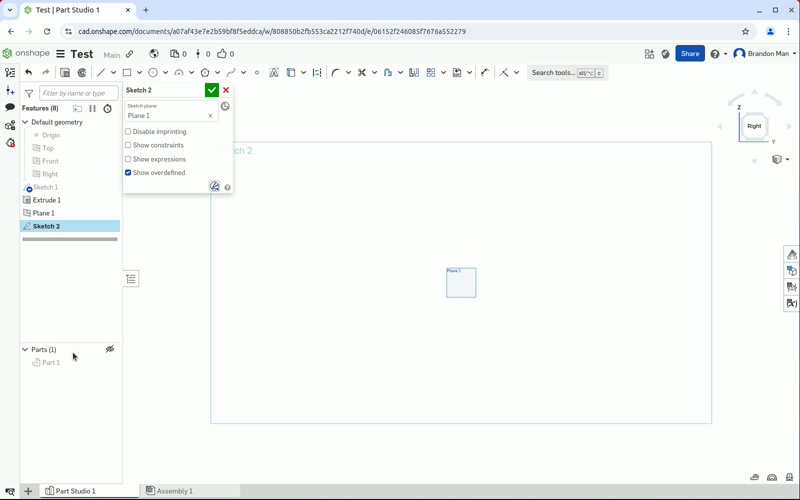
key(l)
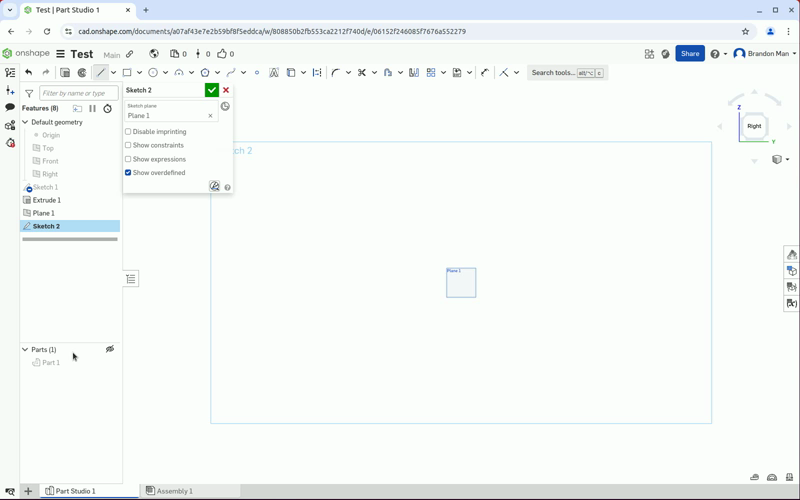
key_down(shift)
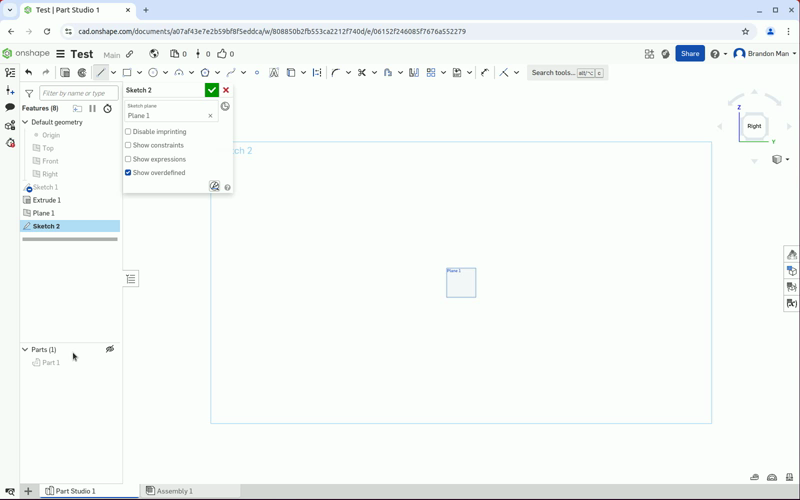
mouse_move(540, 232)
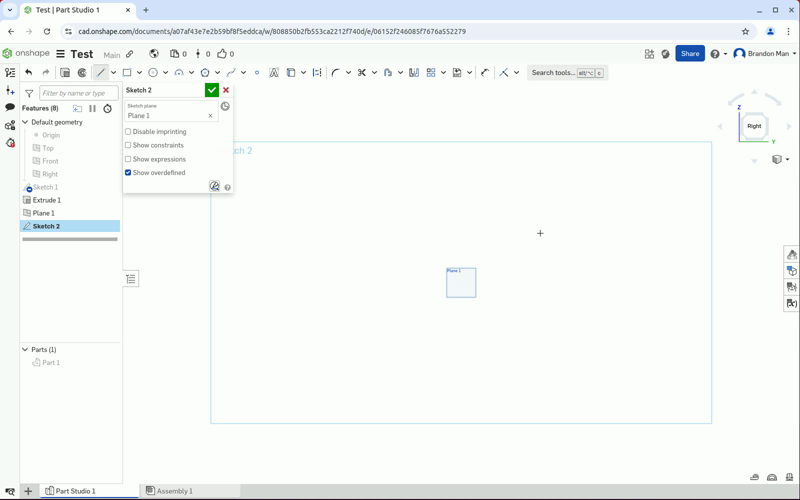
click(540, 232)
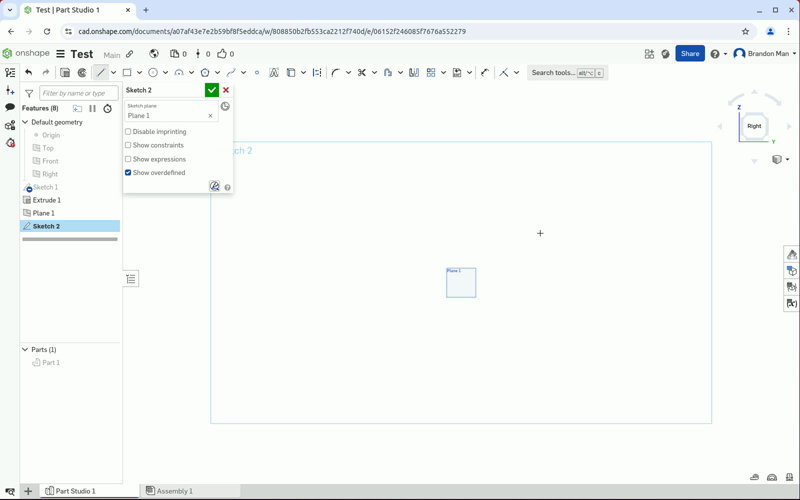
key_up(shift)
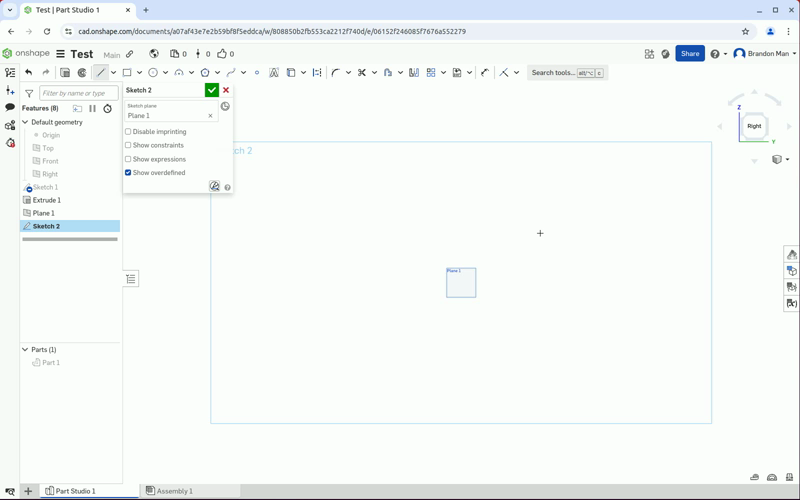
key_down(shift)
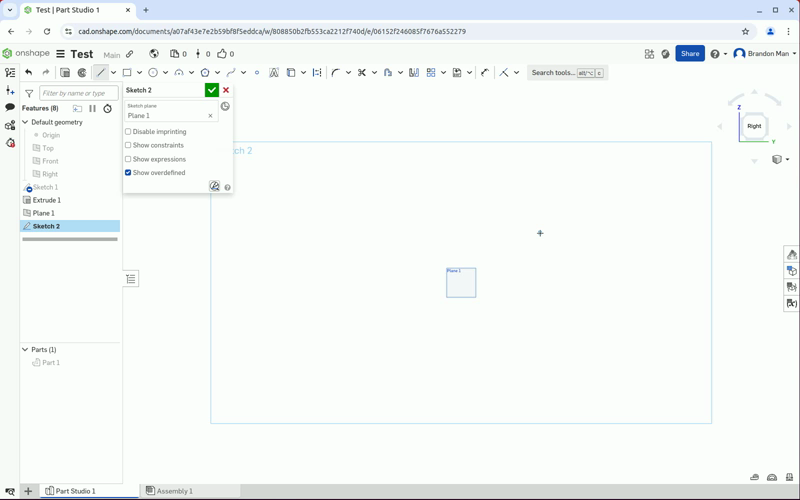
mouse_move(570, 232)
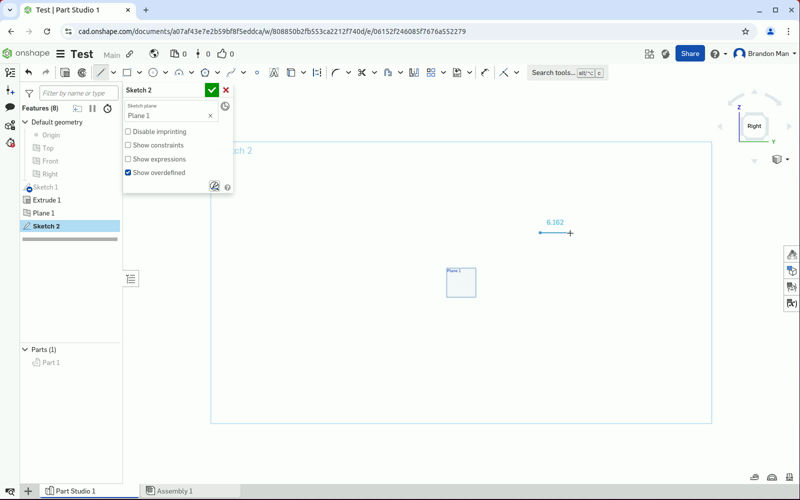
mouse_move(574, 250)
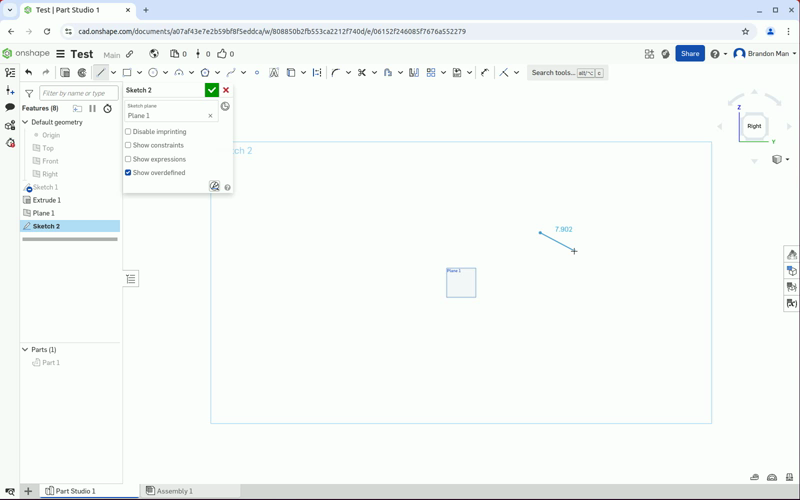
click(574, 250)
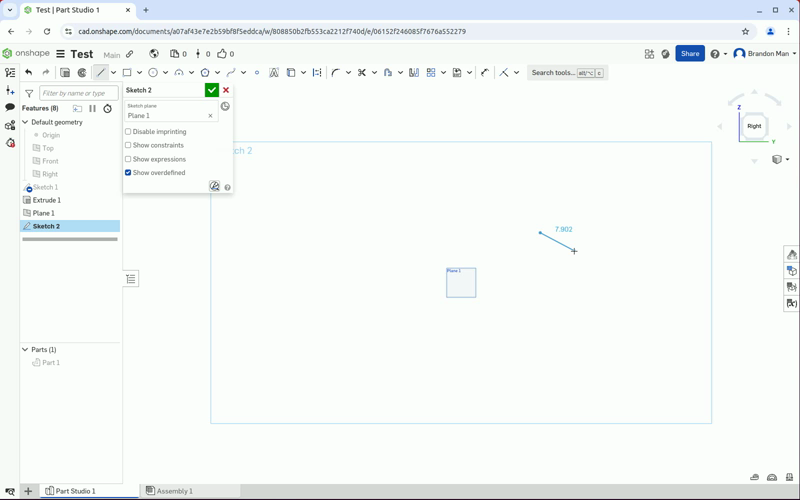
key_up(shift)
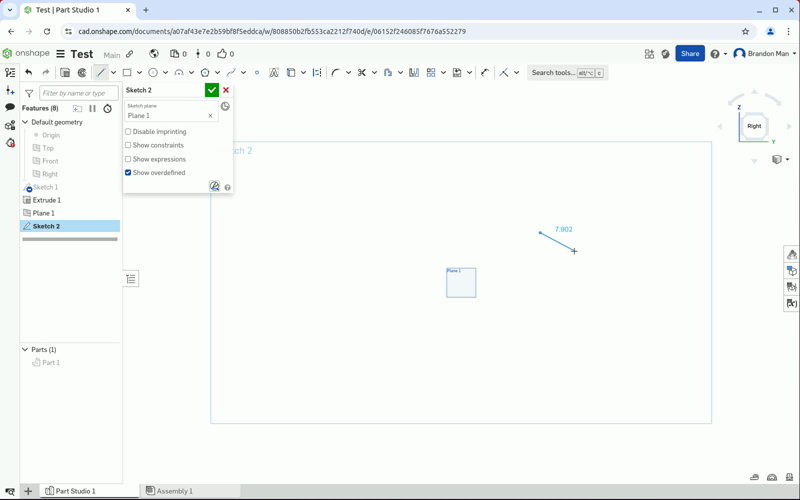
key_down(shift)
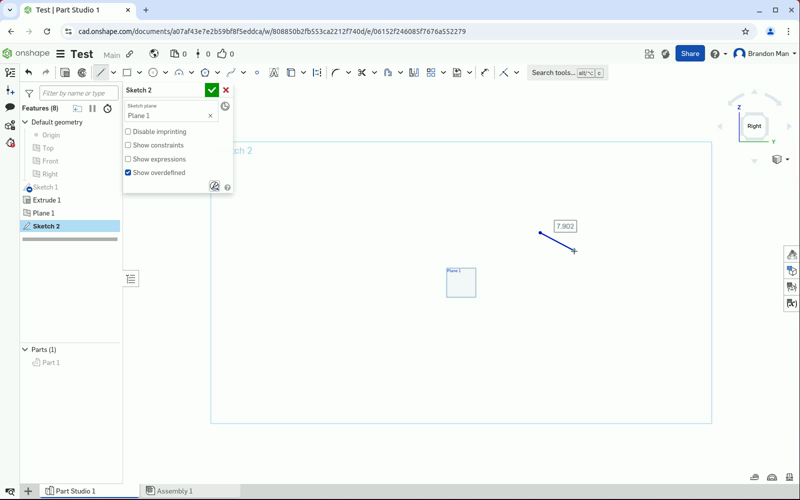
mouse_move(589, 250)
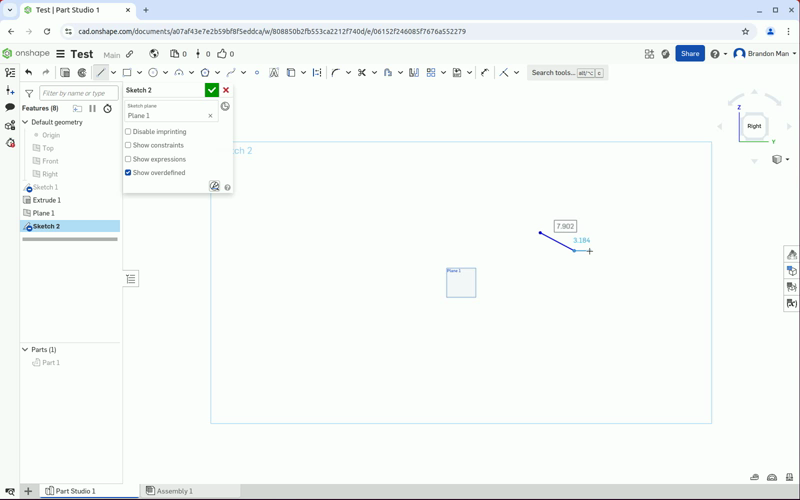
mouse_move(574, 232)
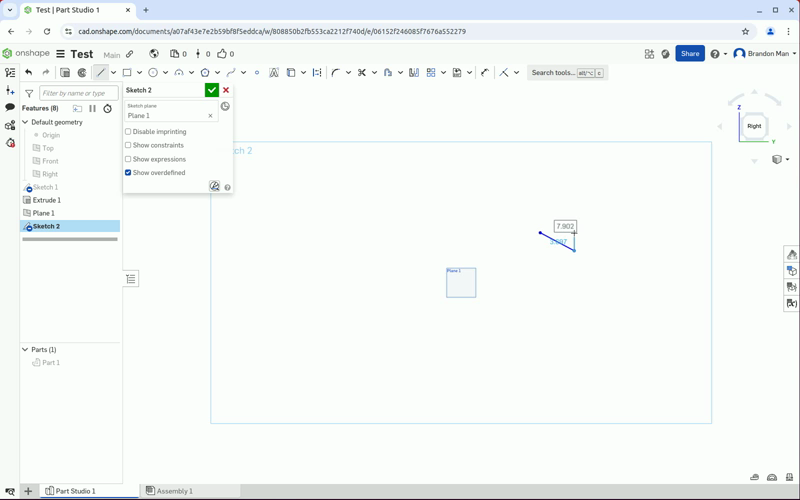
click(574, 232)
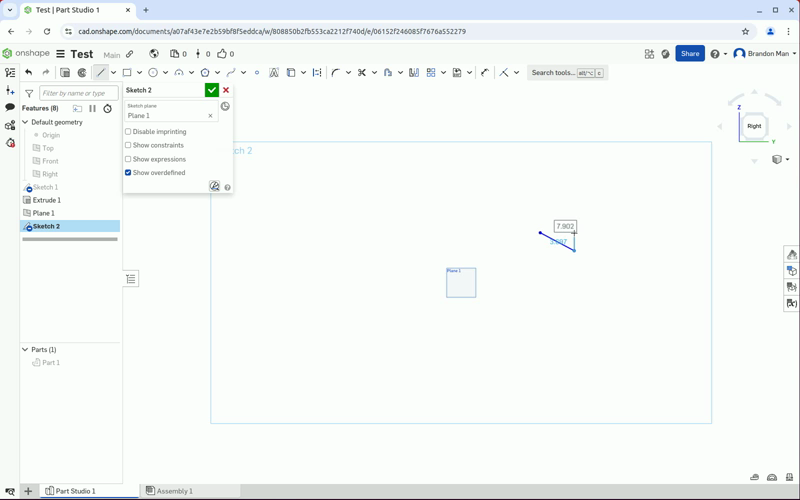
key_up(shift)
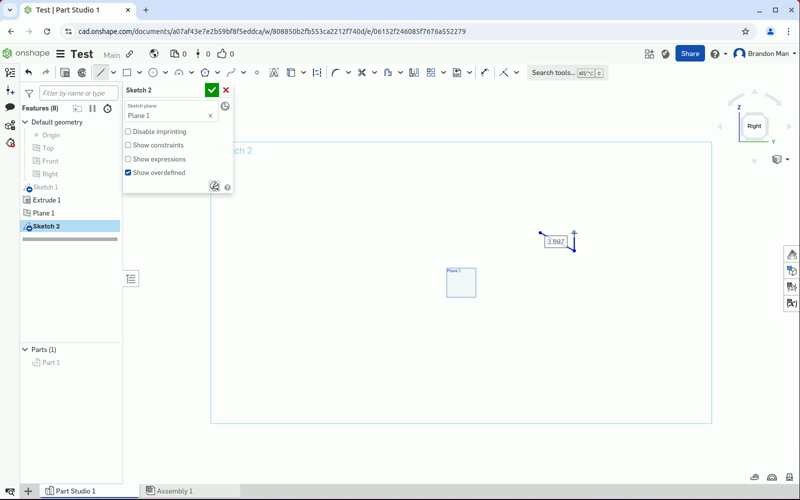
mouse_move(589, 232)
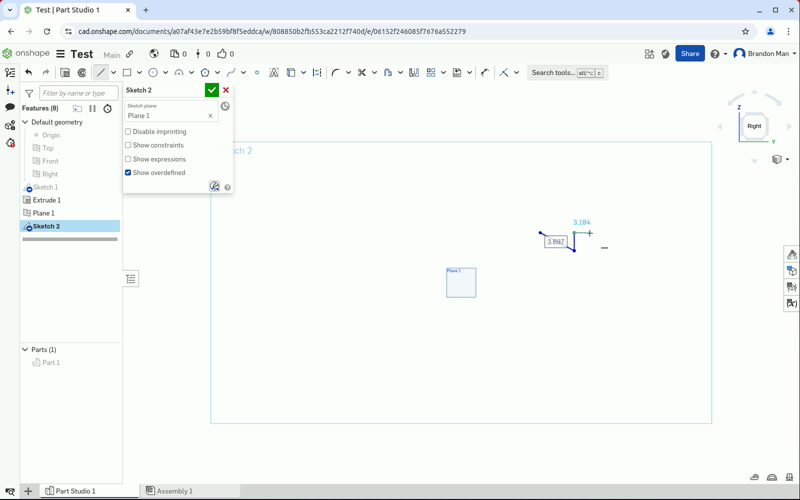
key_down(shift)
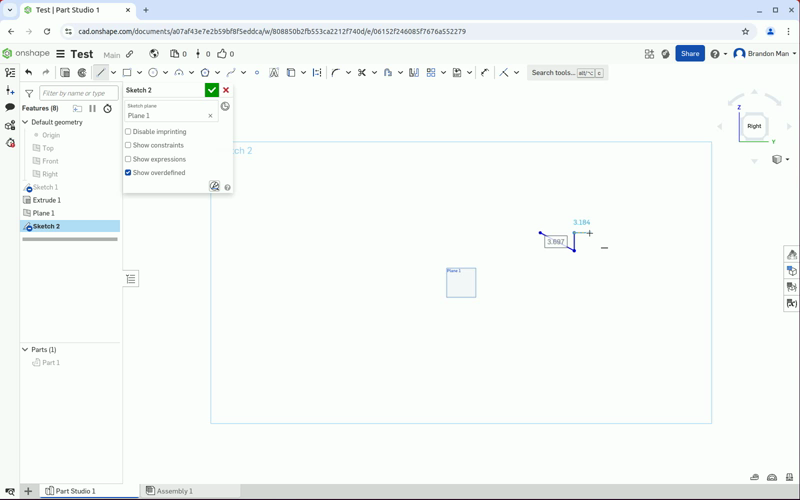
mouse_move(540, 232)
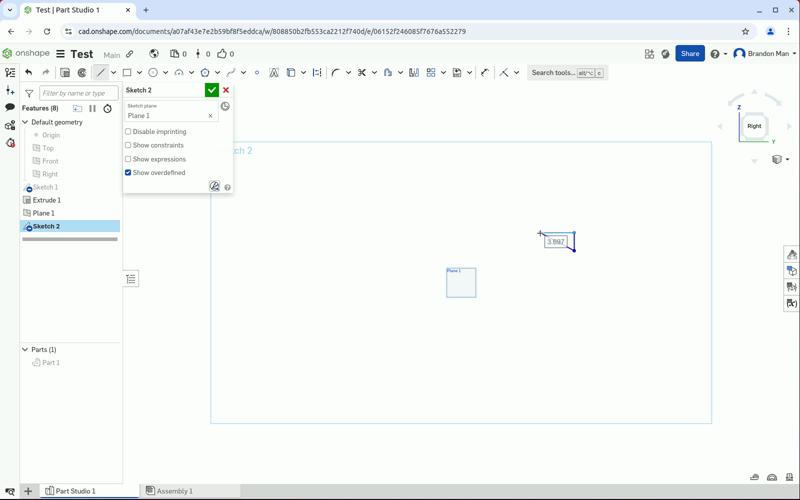
key_up(shift)
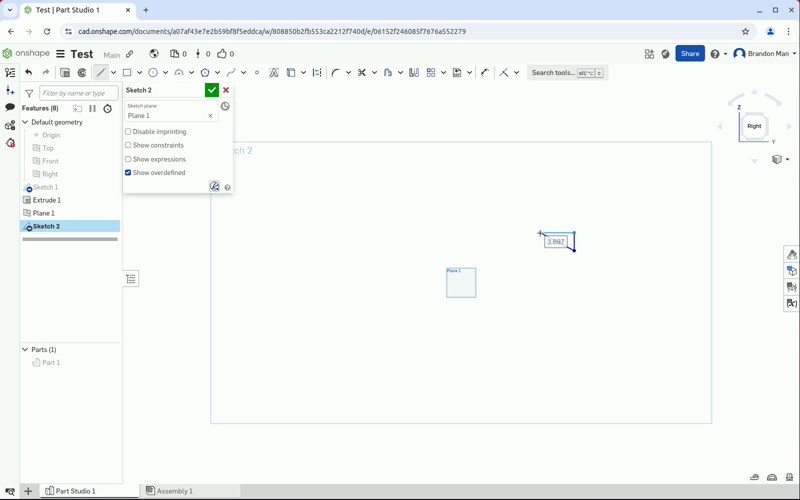
click(540, 232)
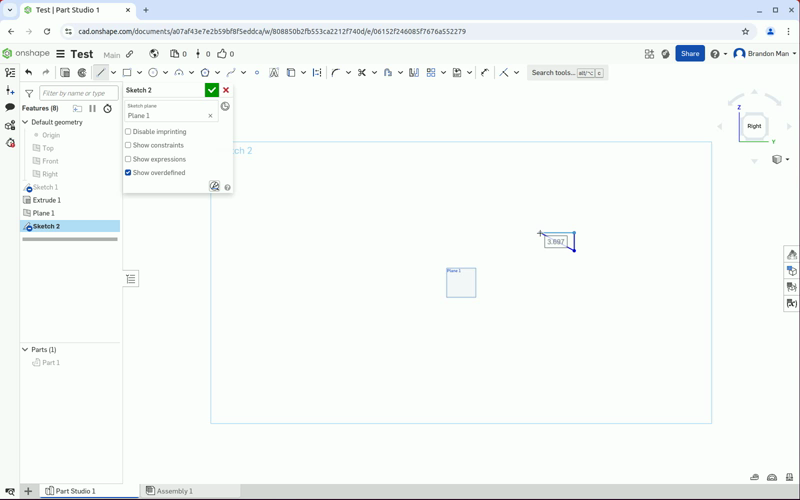
key(esc)
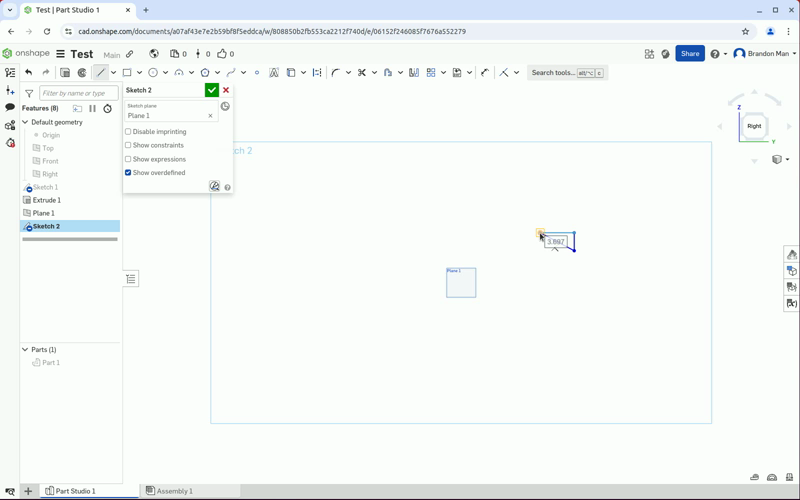
mouse_move(559, 240)
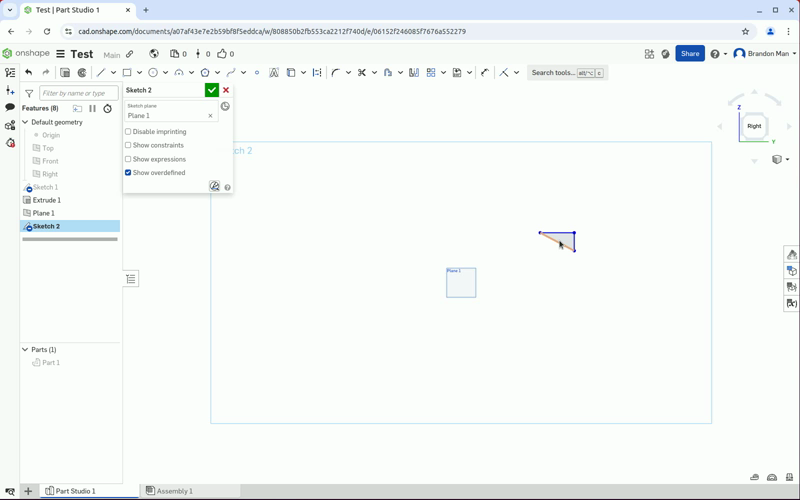
scroll(6)
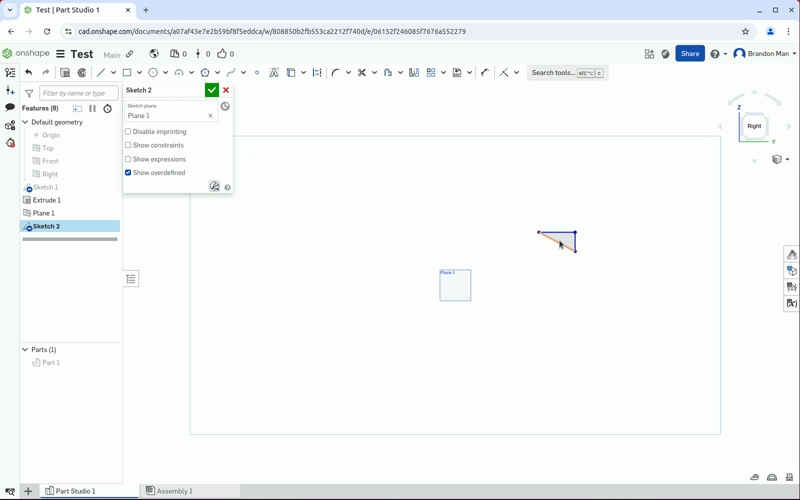
scroll(6)
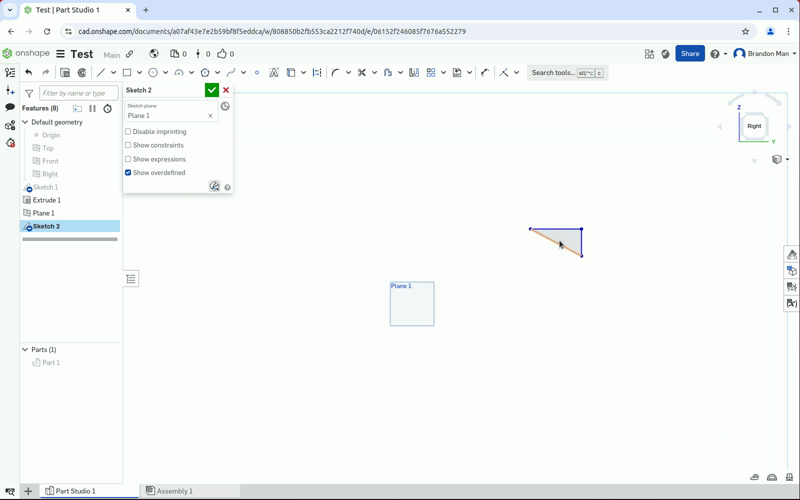
scroll(6)
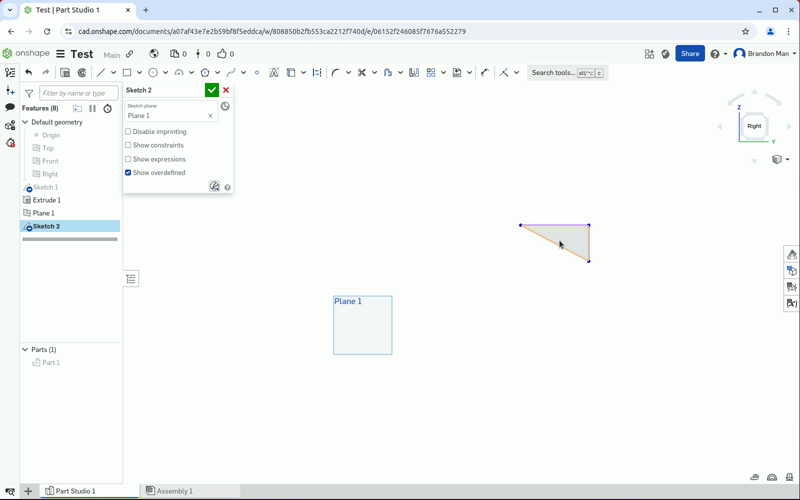
scroll(6)
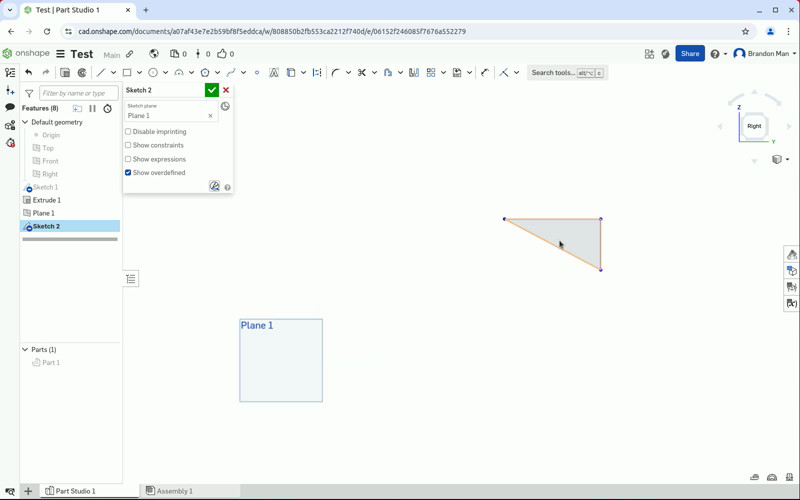
scroll(6)
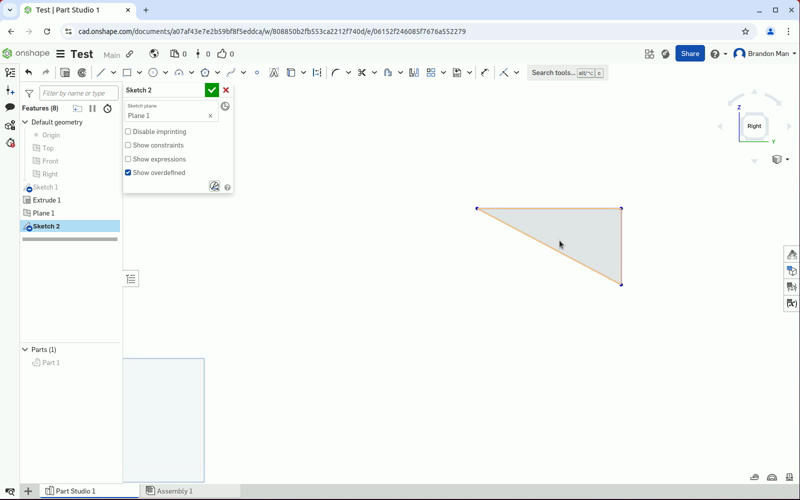
scroll(6)
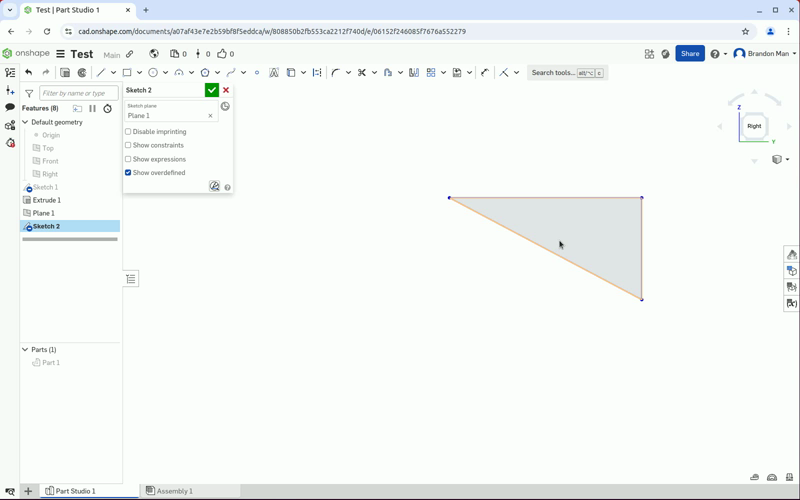
scroll(6)
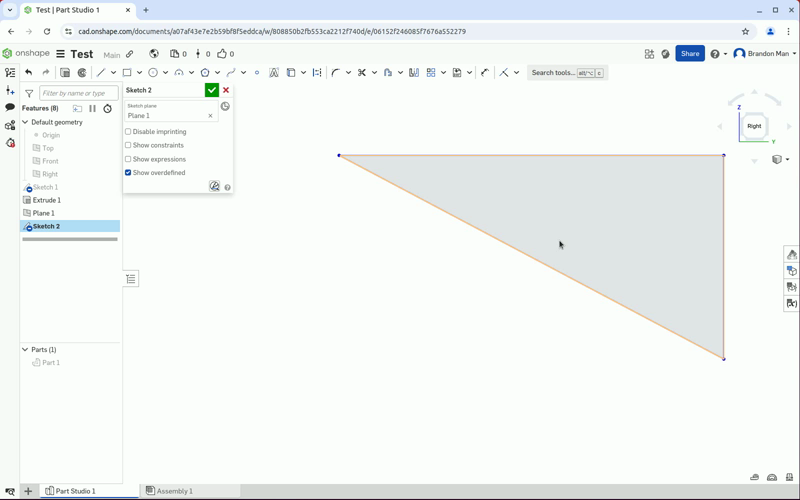
click(559, 240)
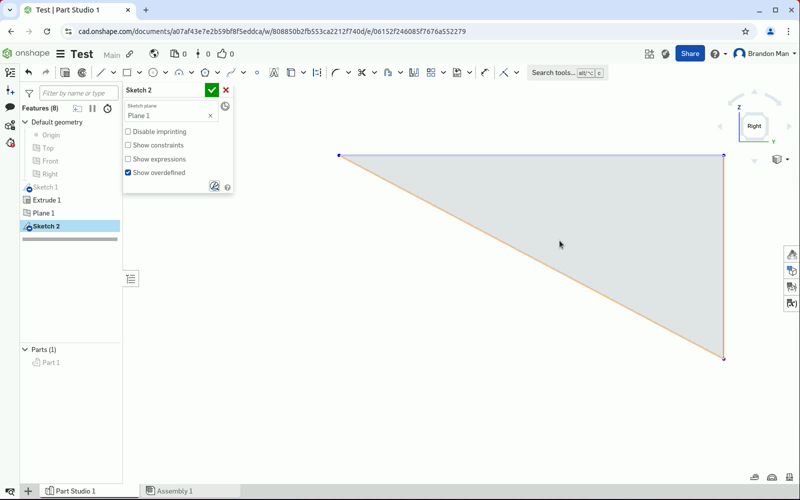
scroll(-6)
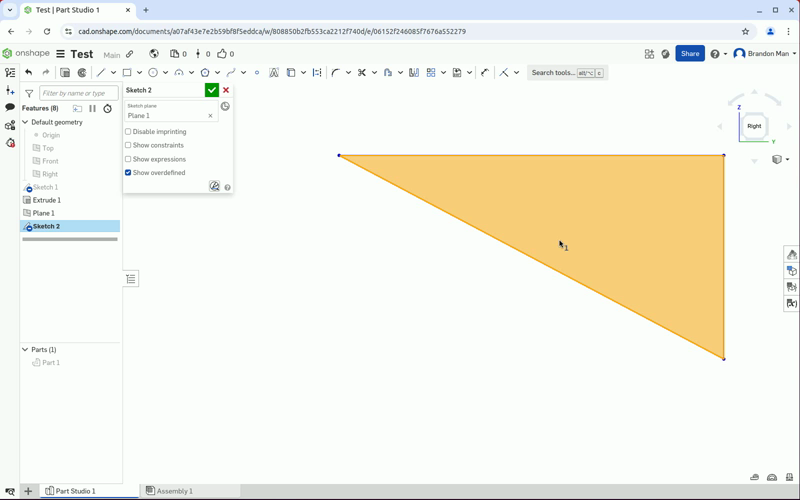
scroll(-6)
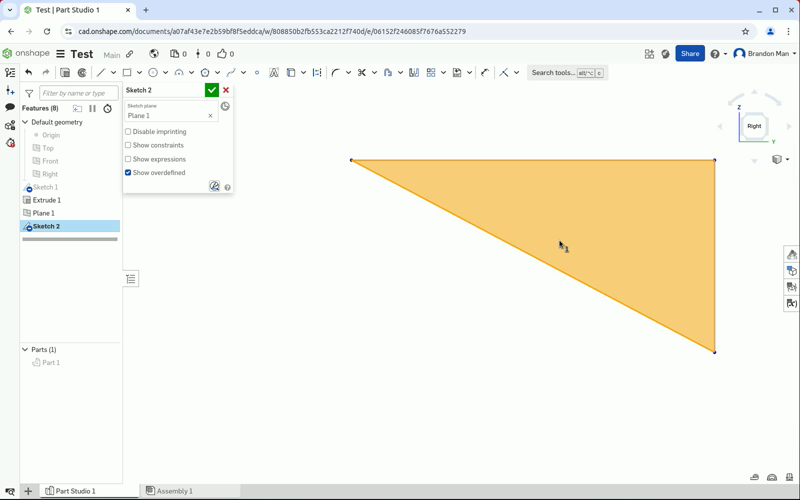
scroll(-6)
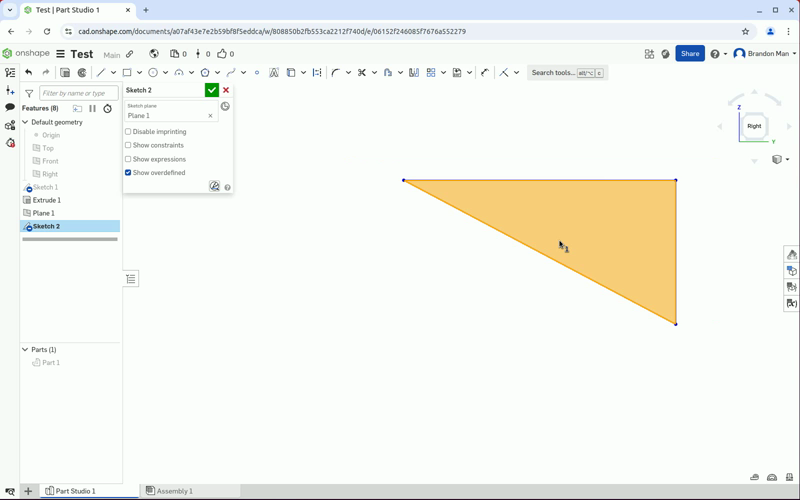
scroll(-6)
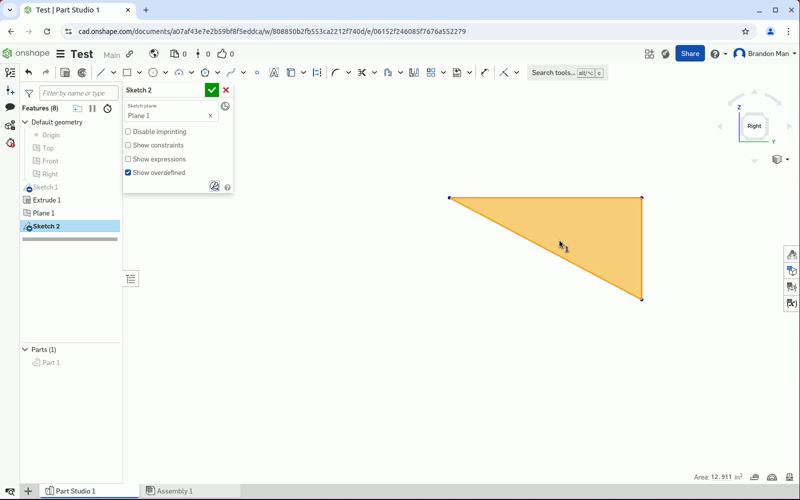
scroll(-6)
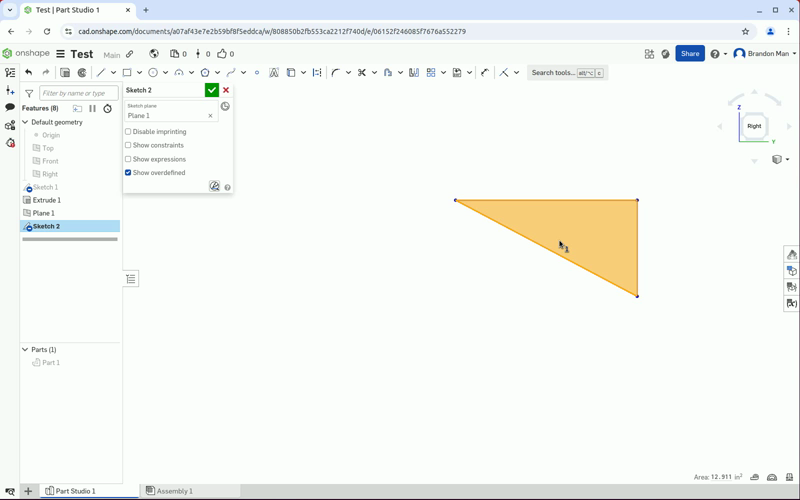
scroll(-6)
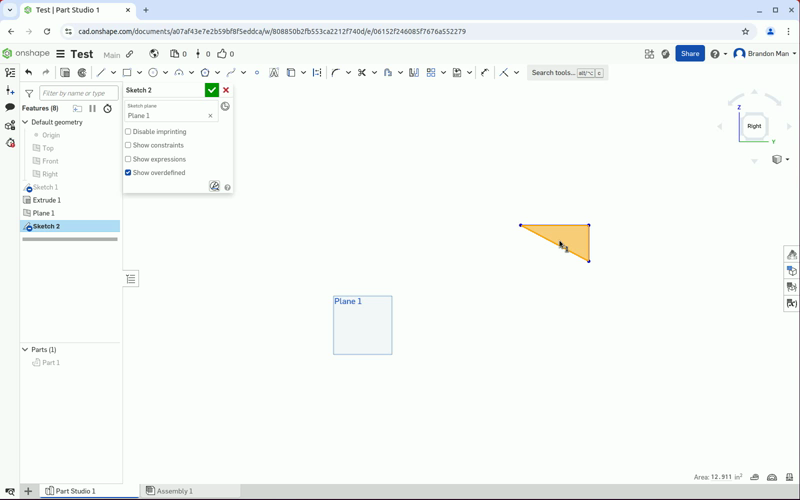
scroll(-6)
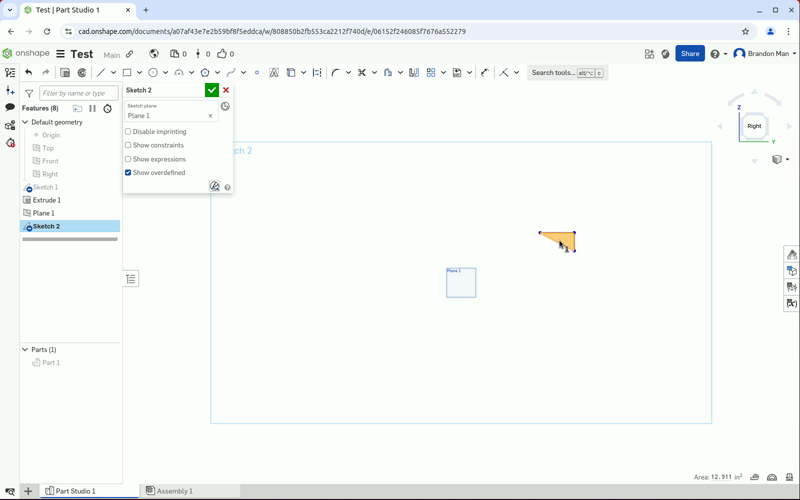
mouse_move(73, 352)
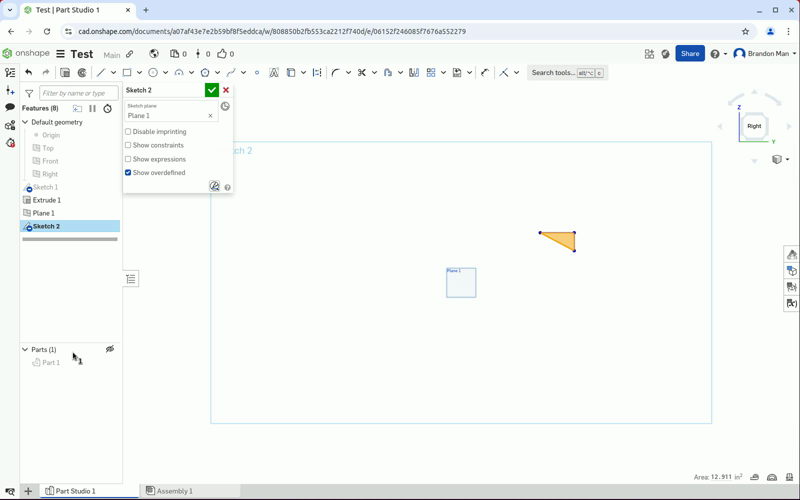
key(shift+y)
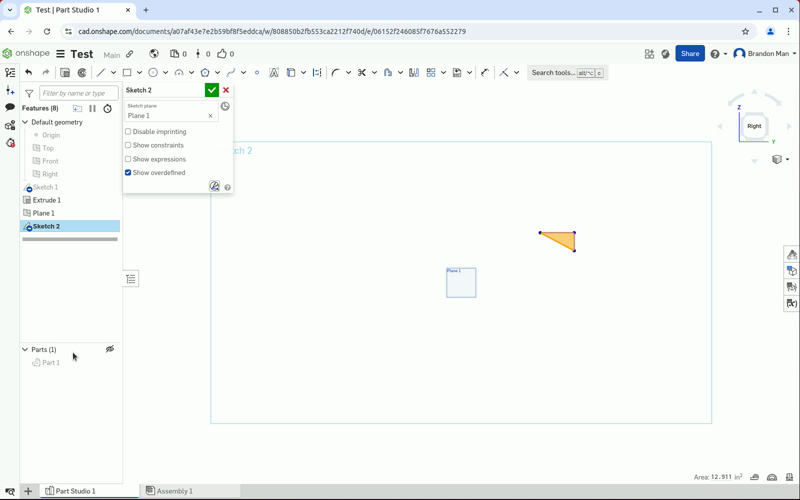
key(shift+e)
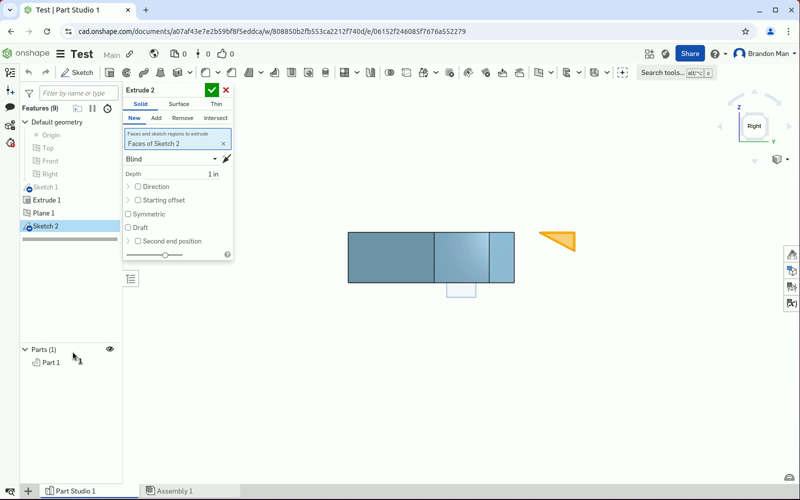
mouse_move(143, 106)
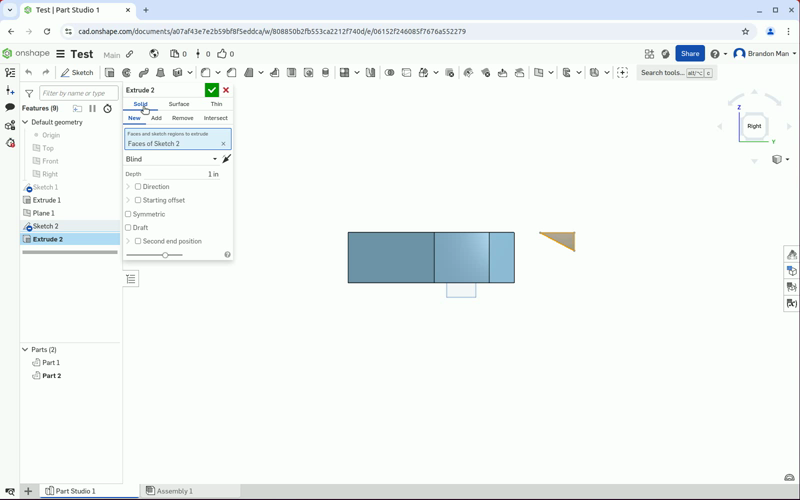
click(143, 106)
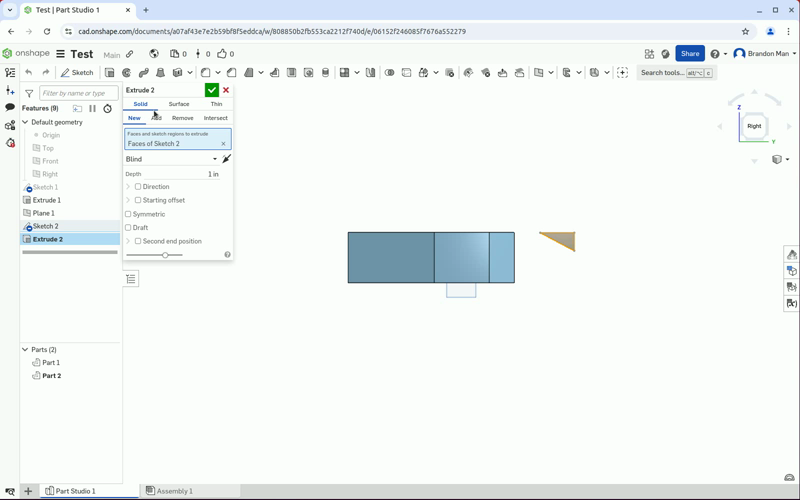
mouse_move(186, 120)
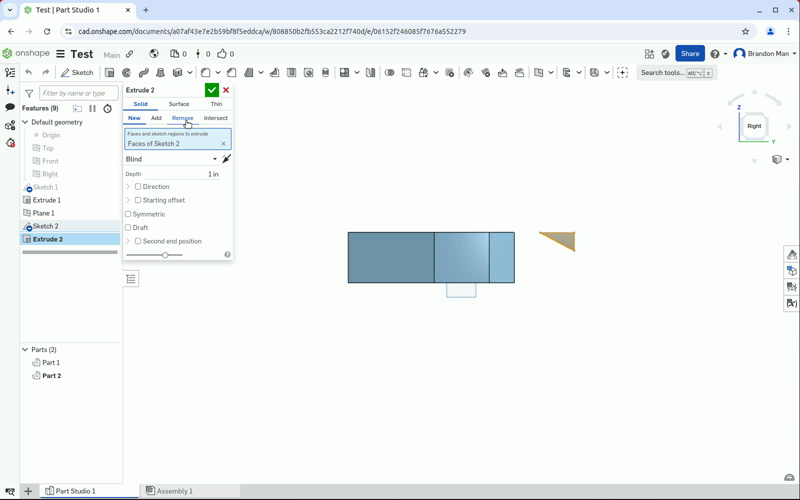
click(186, 120)
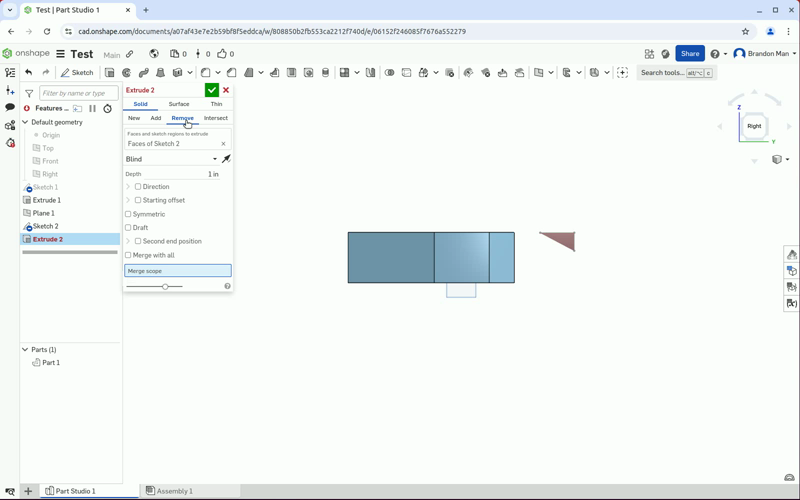
key(tab, 4)
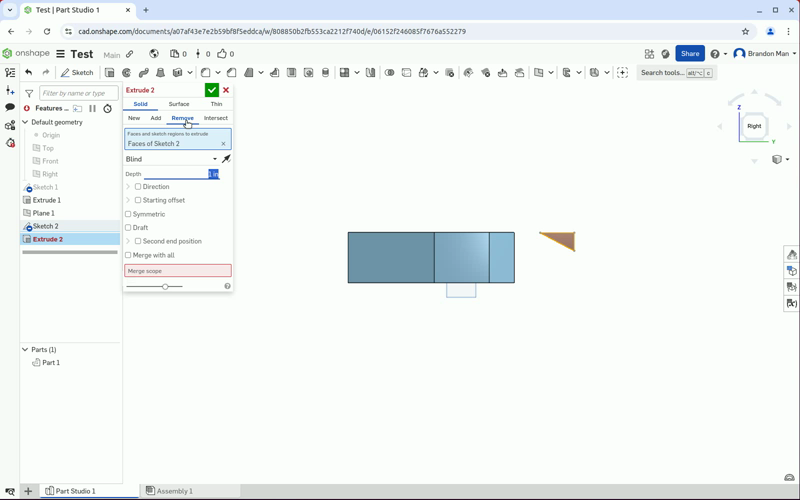
text(15.646)
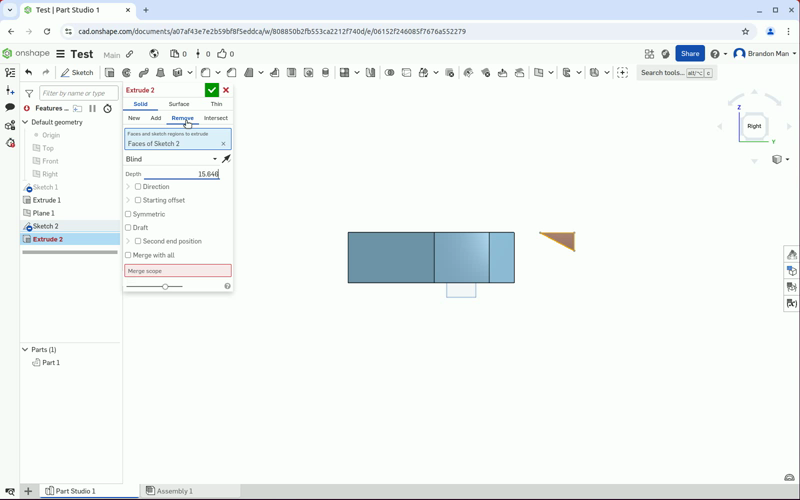
key(tab, 6)
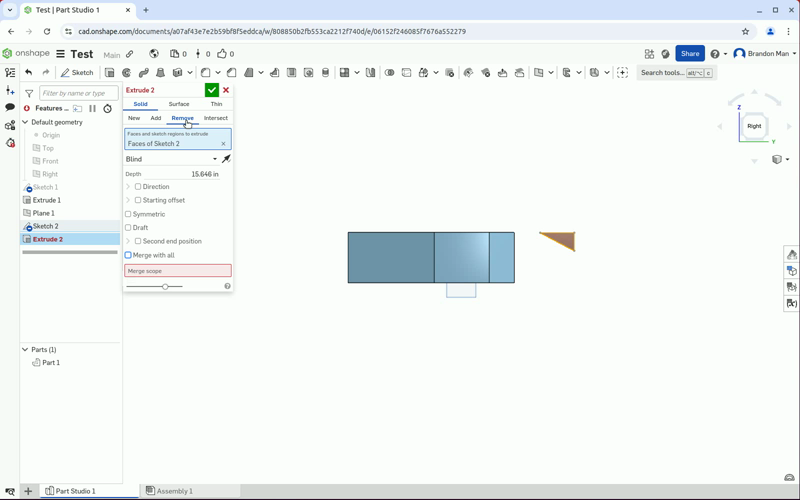
key(space)
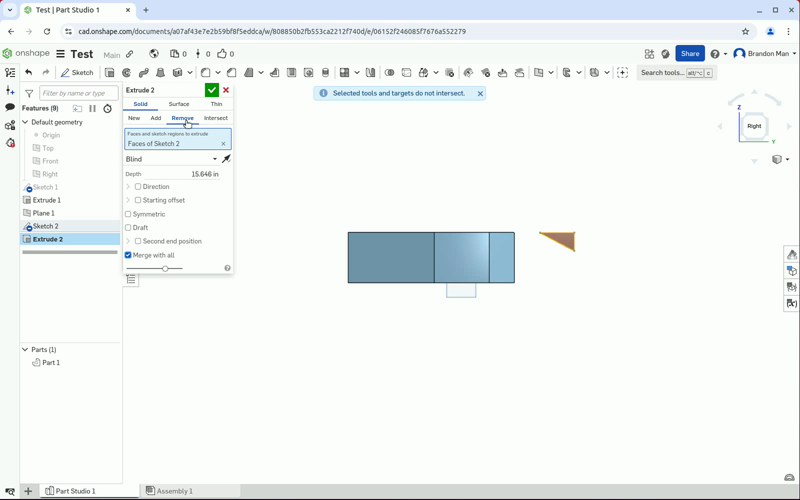
key(enter)
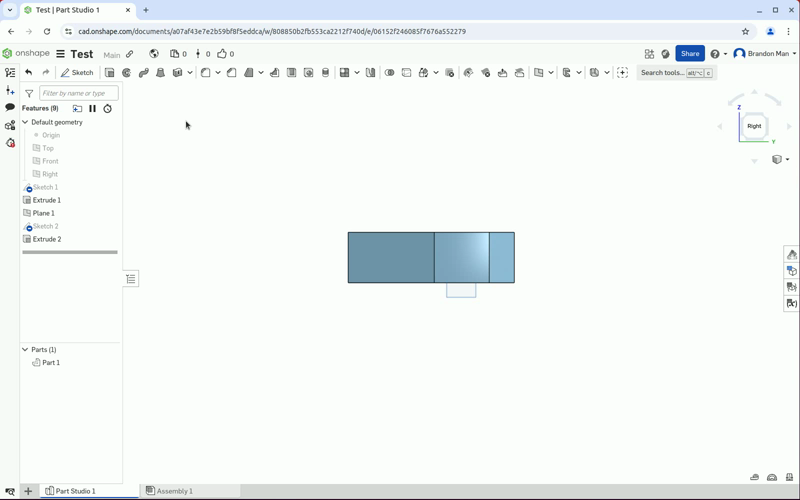
key(shift+h)
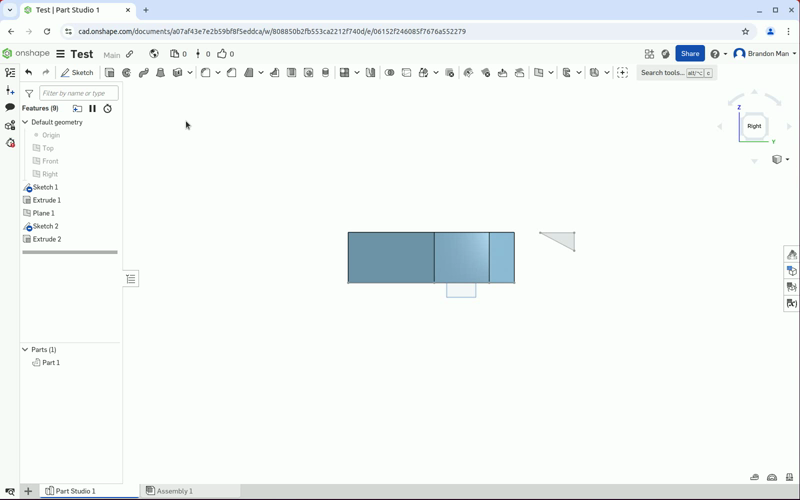
key(shift+h)
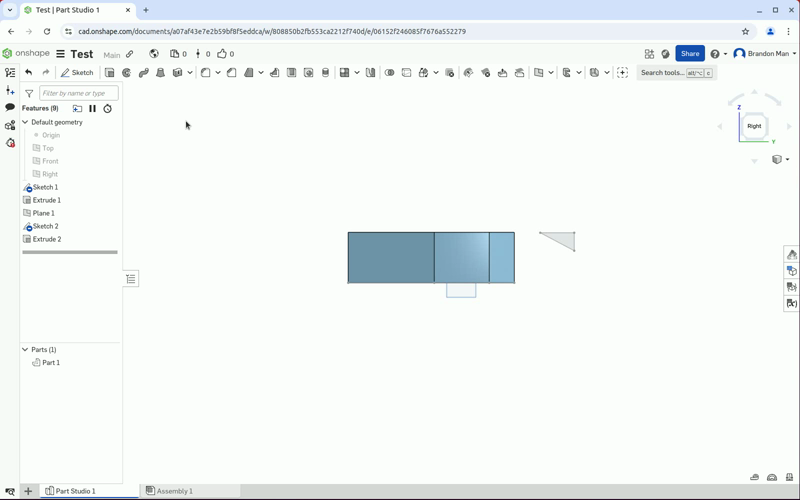
key(shift+7)
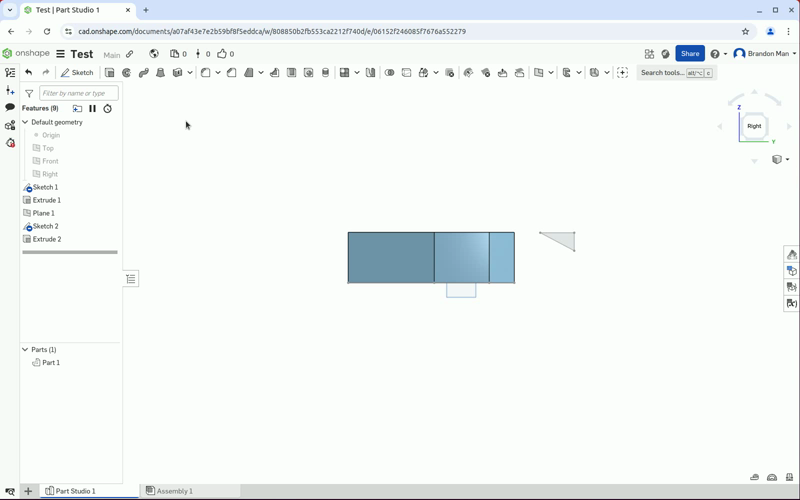
key(right, 2)
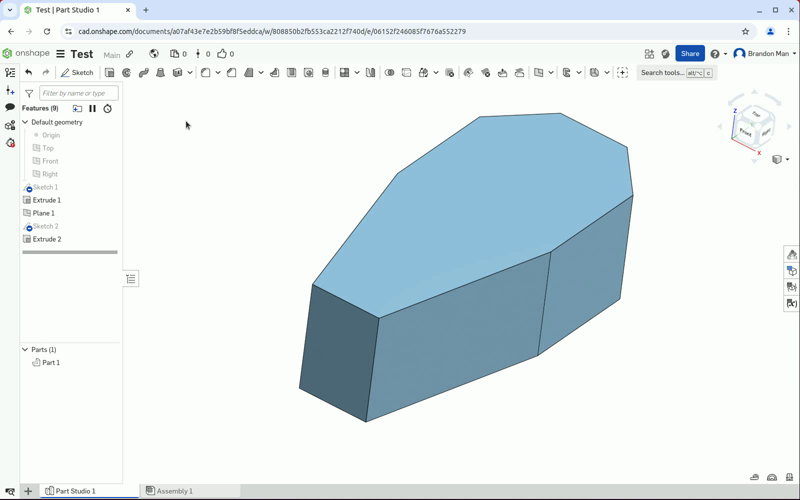
key(down, 2)
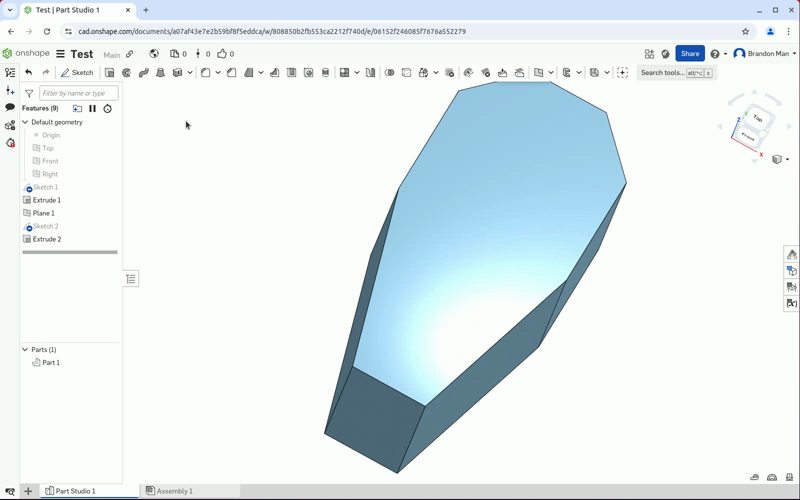
key(up, 2)
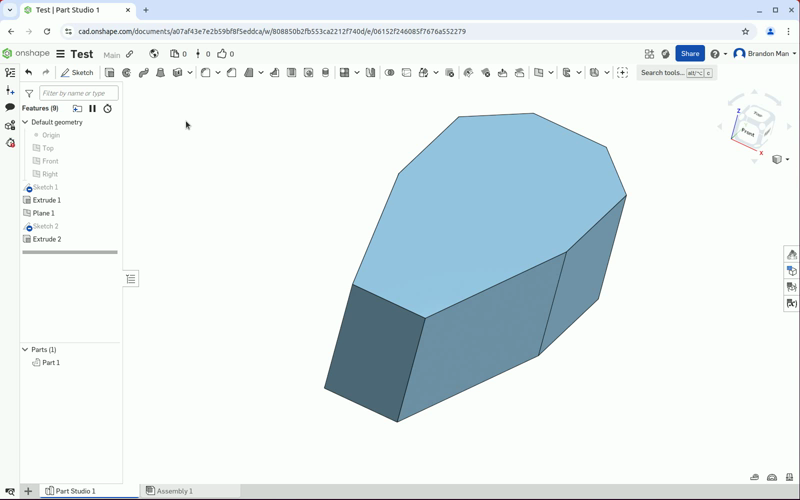
key(left, 2)
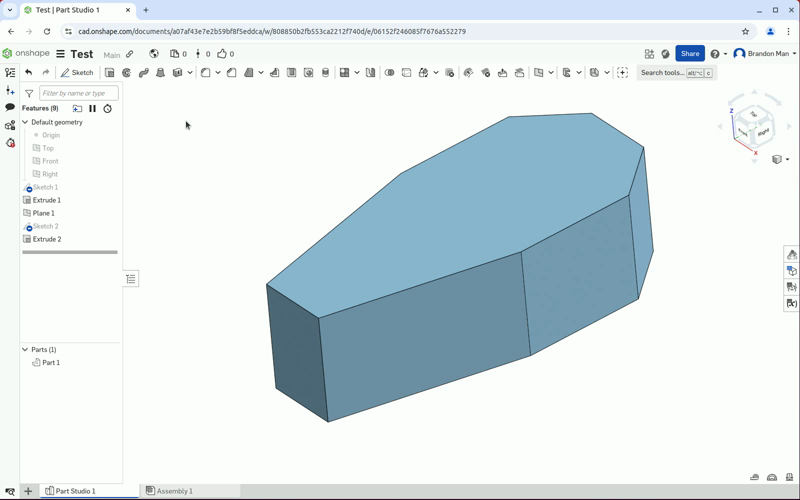
mouse_move(73, 189)
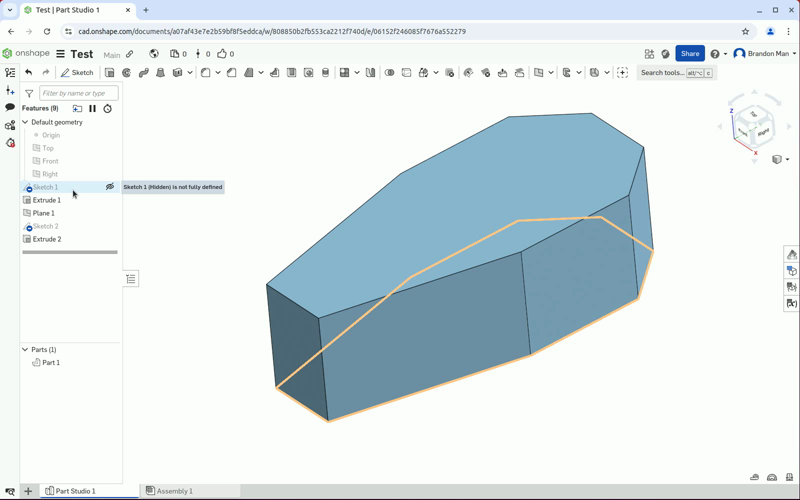
click(73, 189)